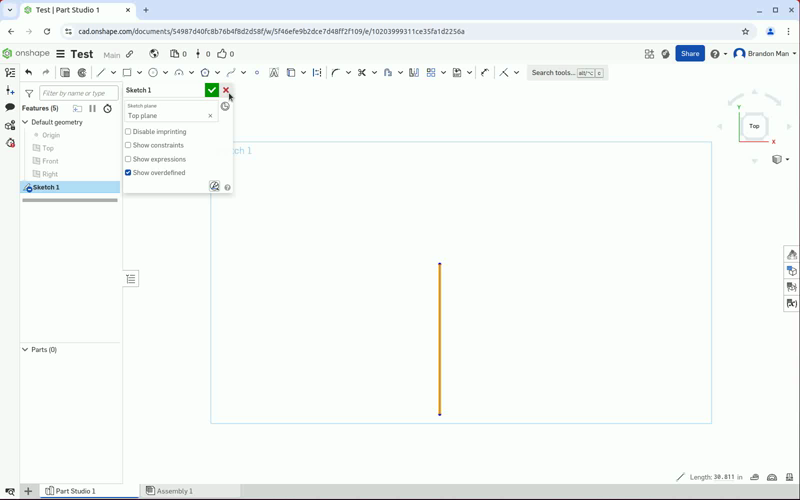
key(shift+h)
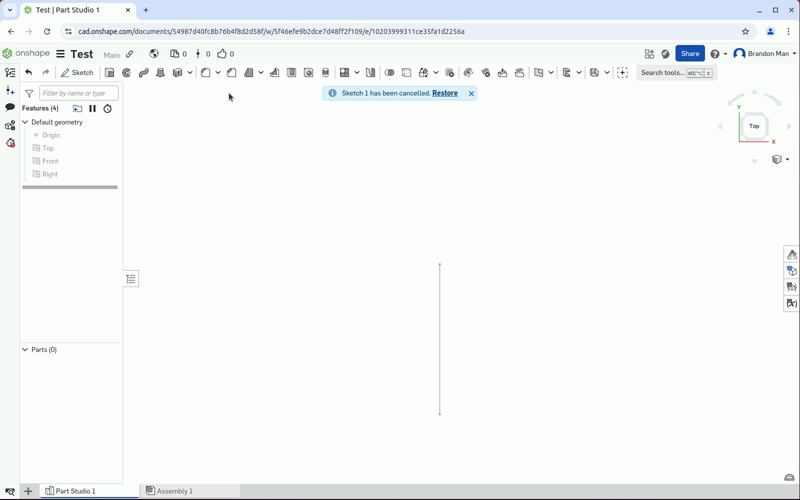
mouse_move(73, 352)
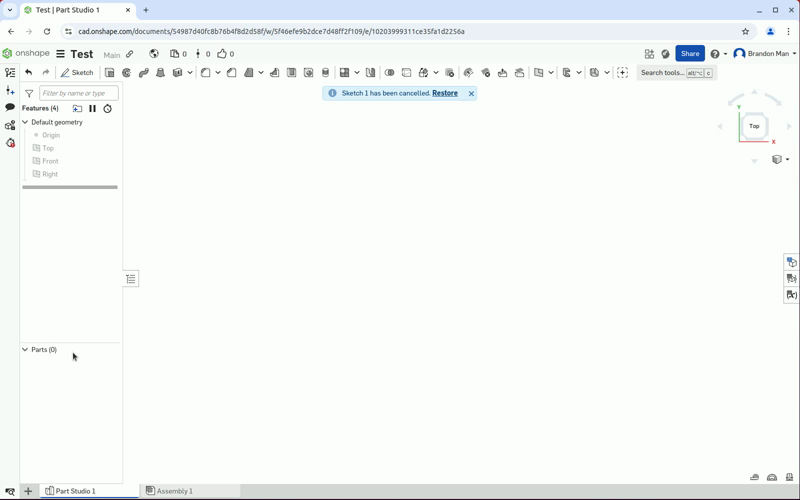
key(y)
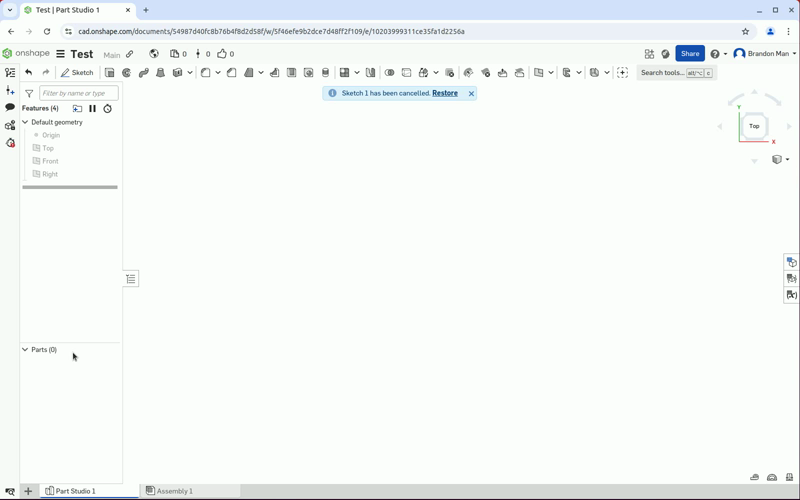
key(shift+p)
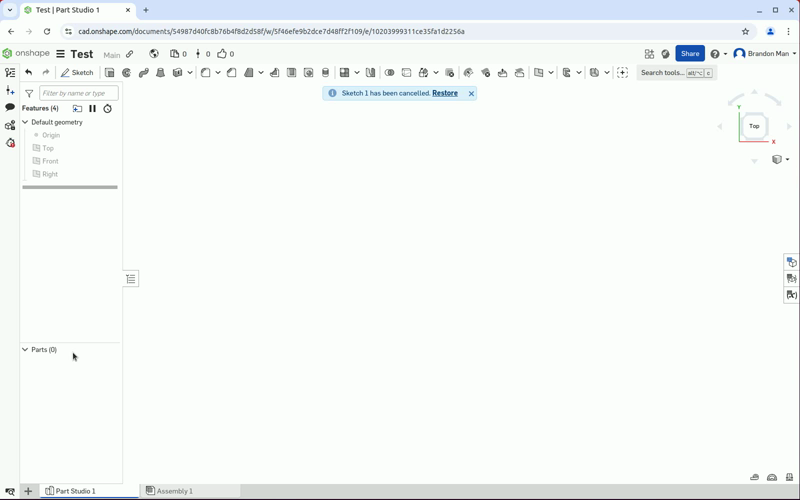
key(space)
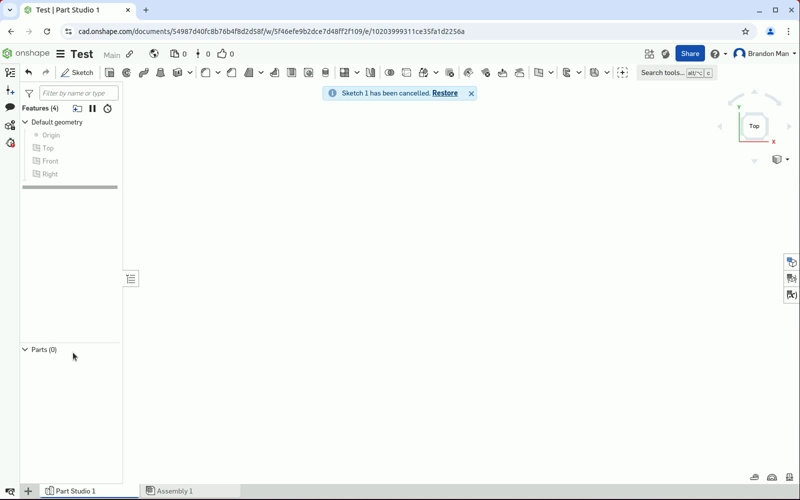
key_down(shift)
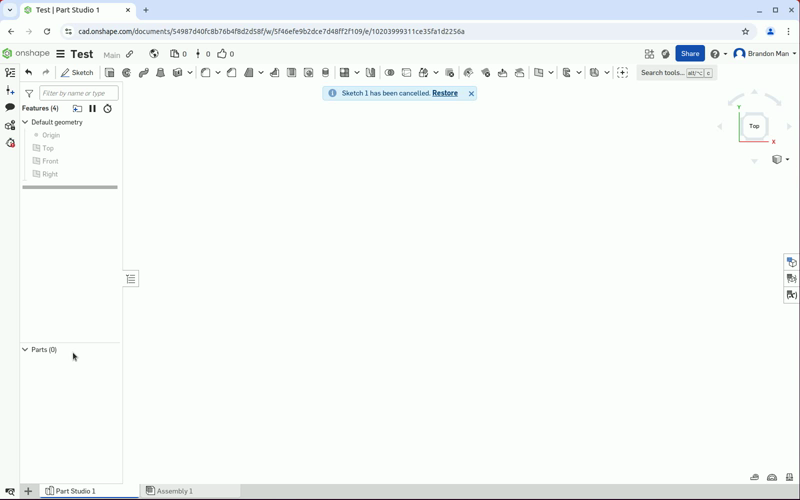
key(up)
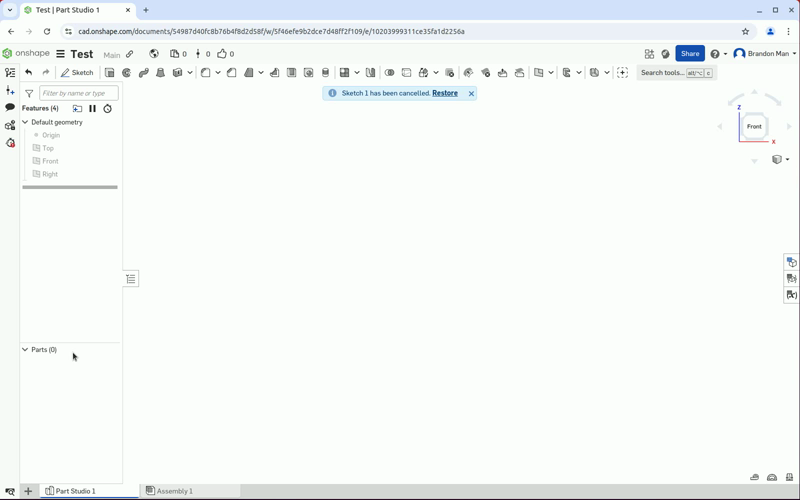
key_up(shift)
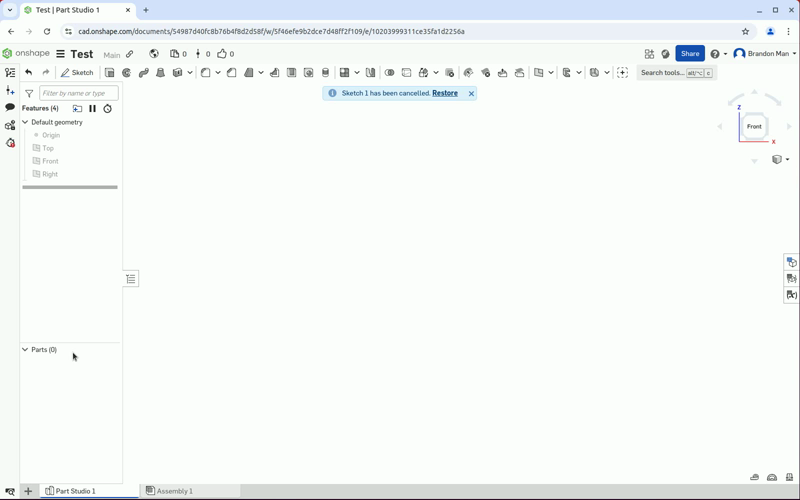
mouse_move(73, 352)
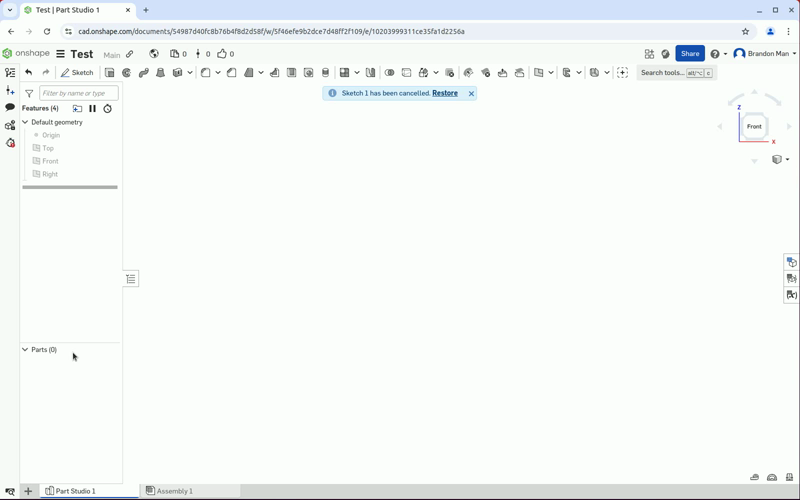
key(shift+y)
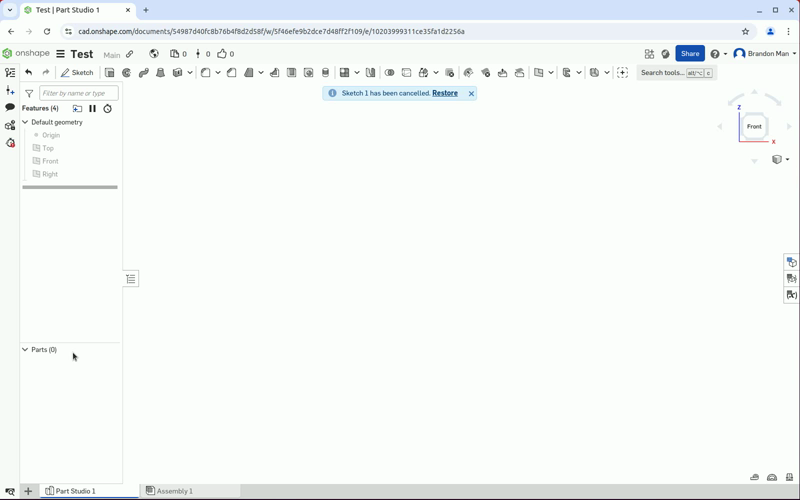
key(shift+s)
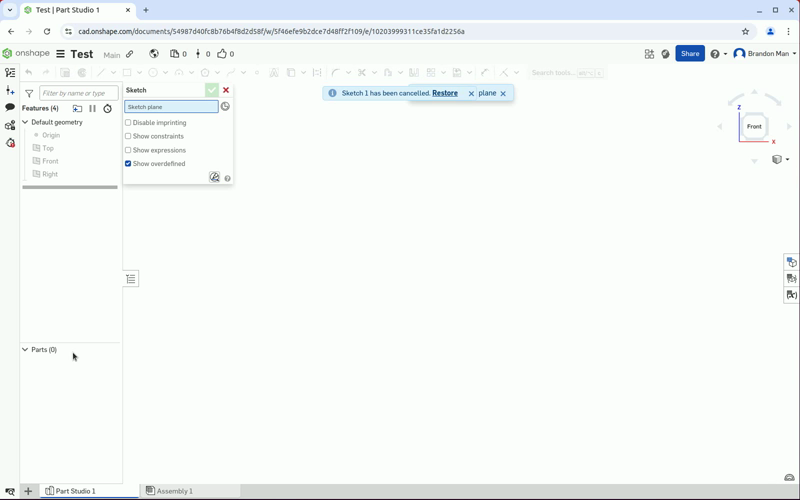
mouse_move(73, 163)
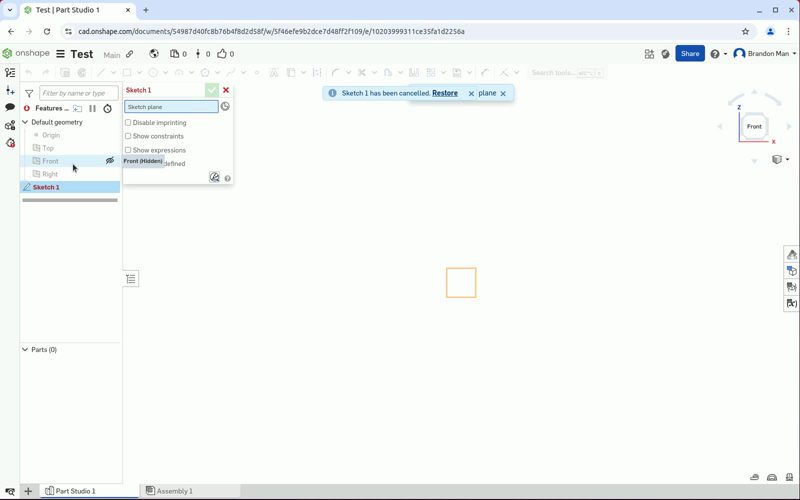
click(73, 163)
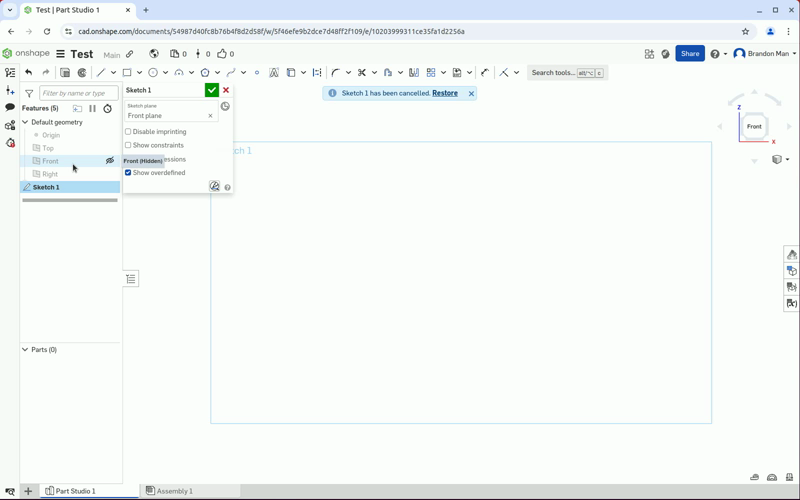
mouse_move(73, 352)
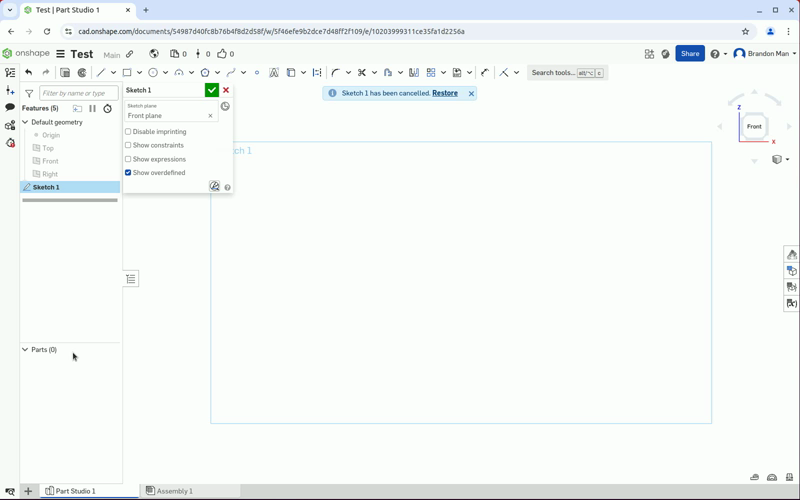
key(y)
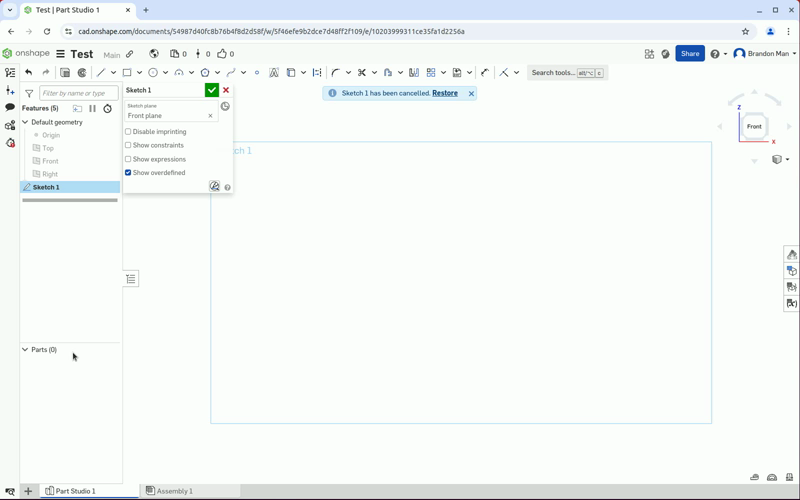
key(c)
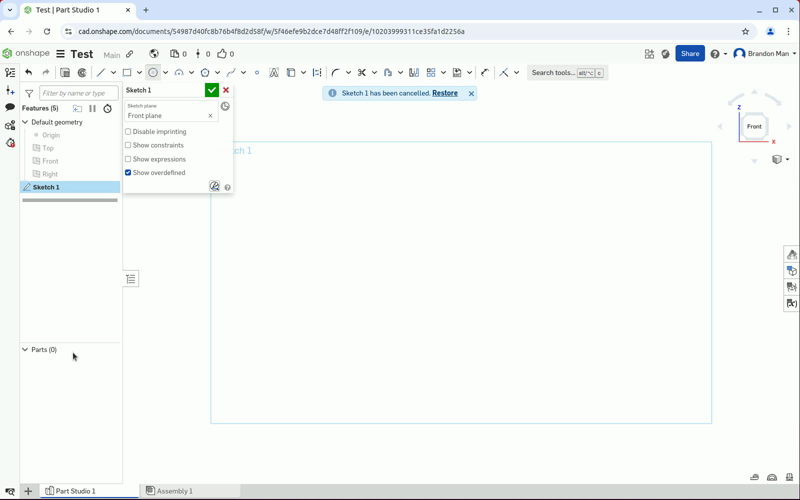
key_down(shift)
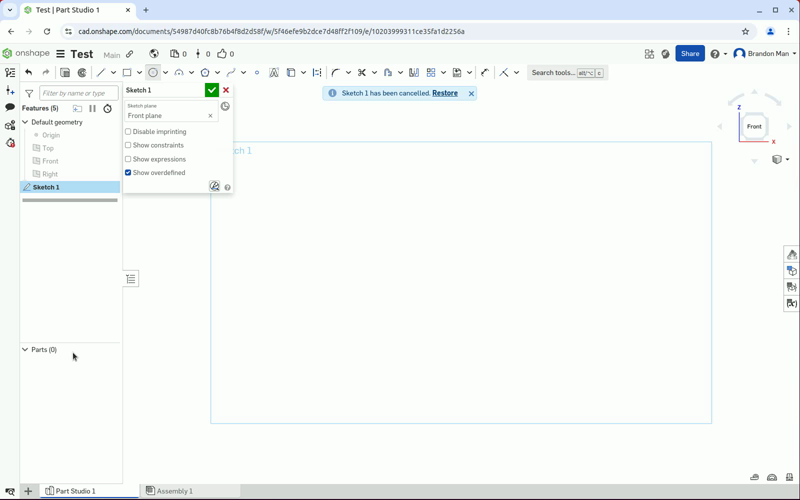
mouse_move(461, 282)
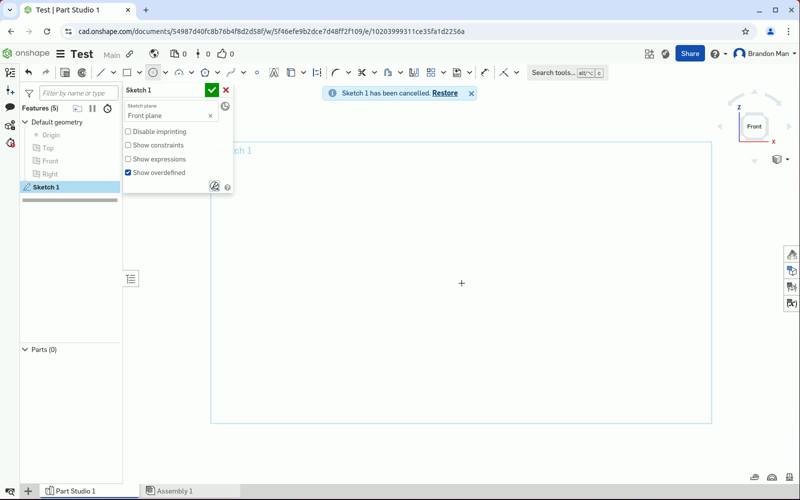
click(461, 282)
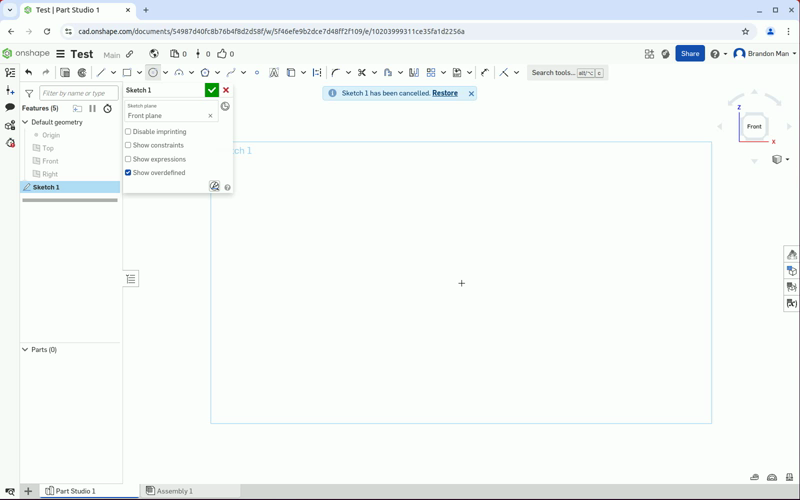
key_up(shift)
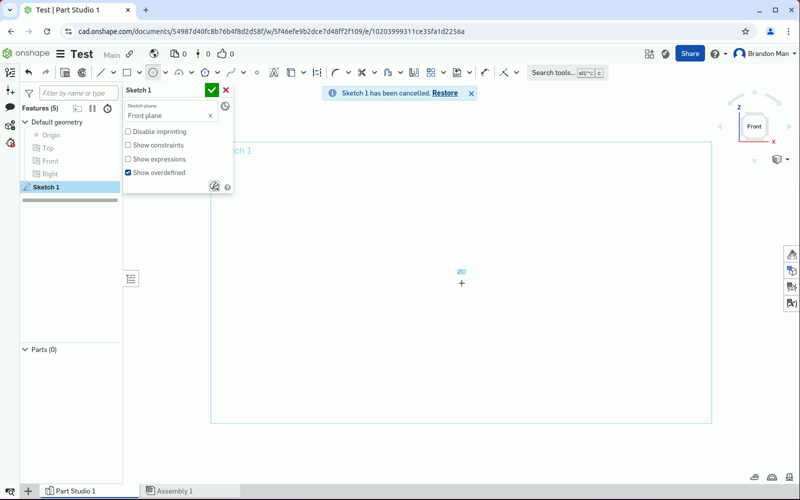
mouse_move(565, 282)
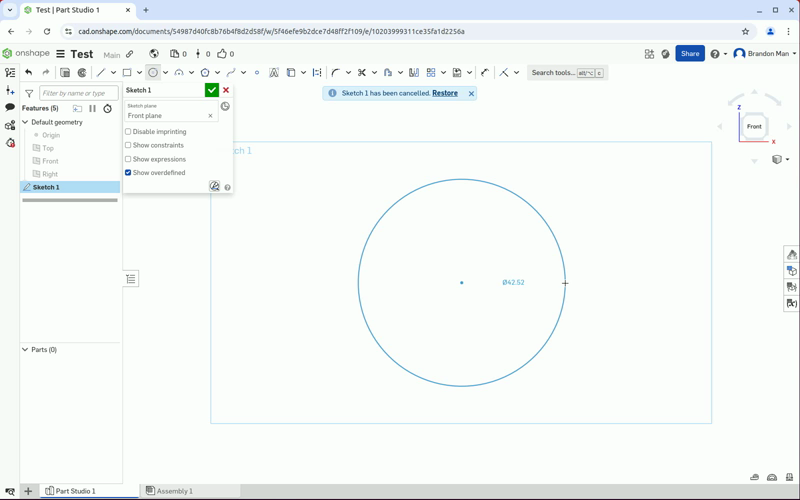
click(565, 282)
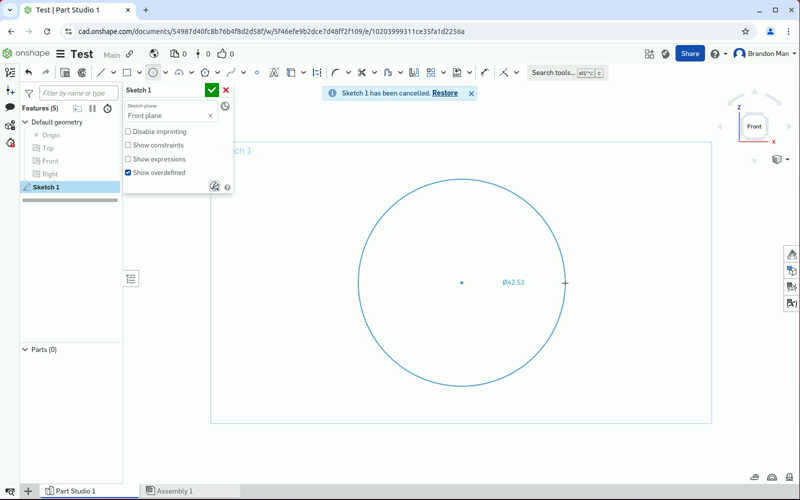
key(esc)
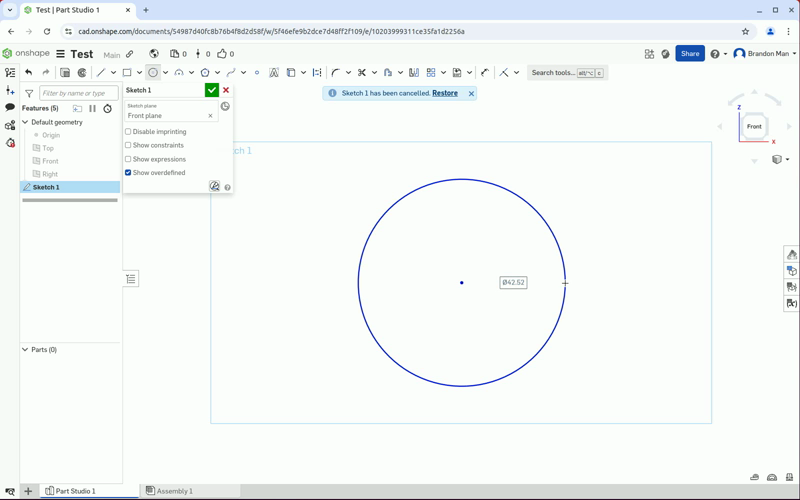
key(c)
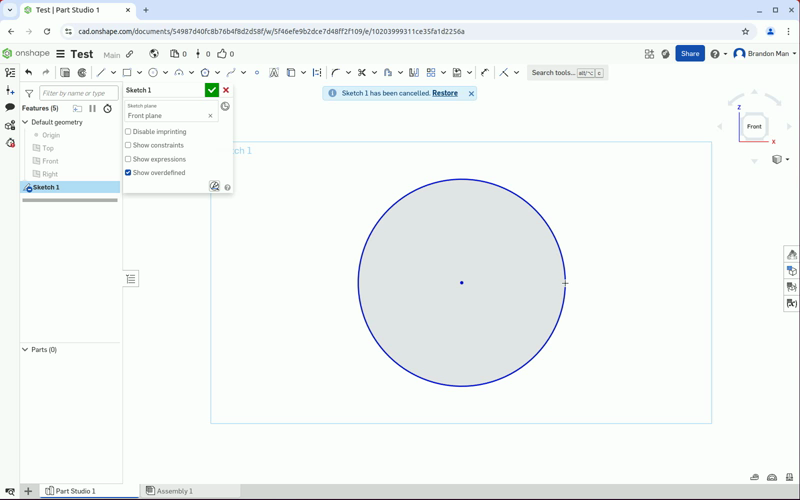
key_down(shift)
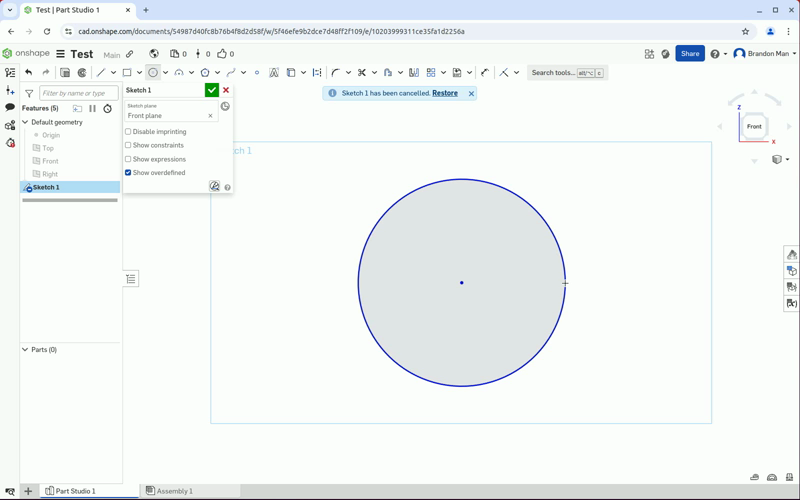
mouse_move(461, 282)
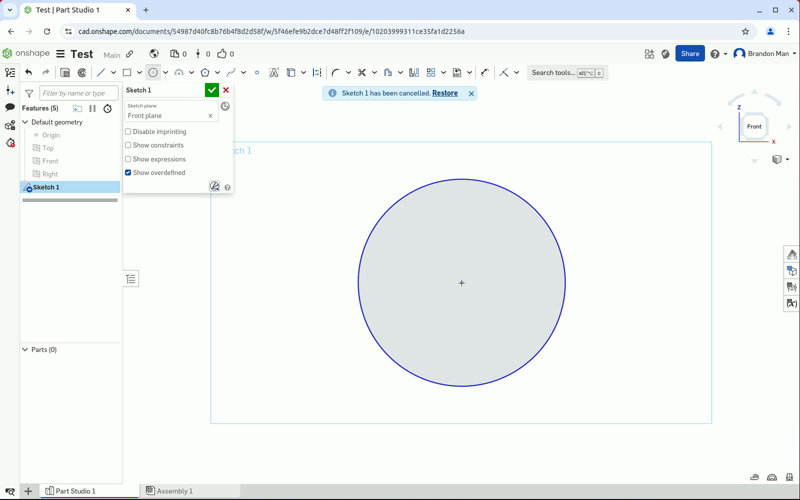
click(461, 282)
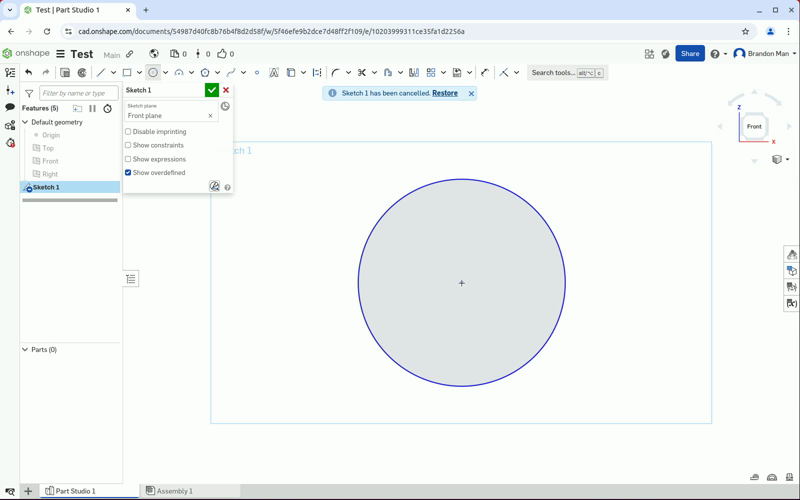
key_up(shift)
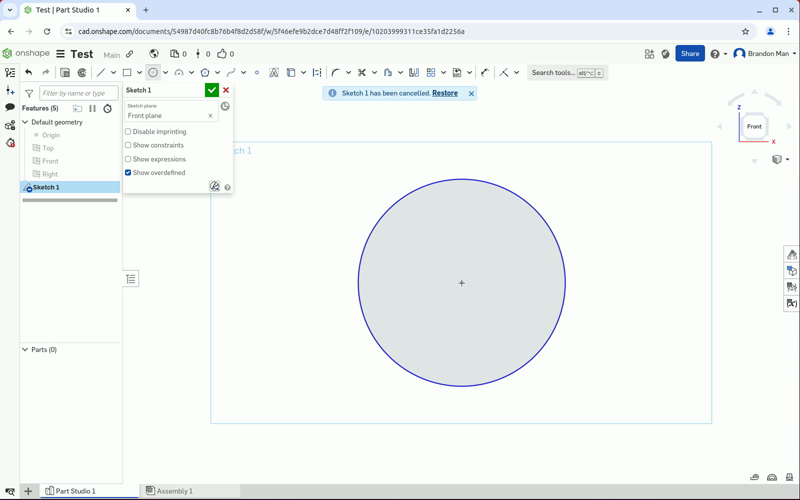
mouse_move(522, 282)
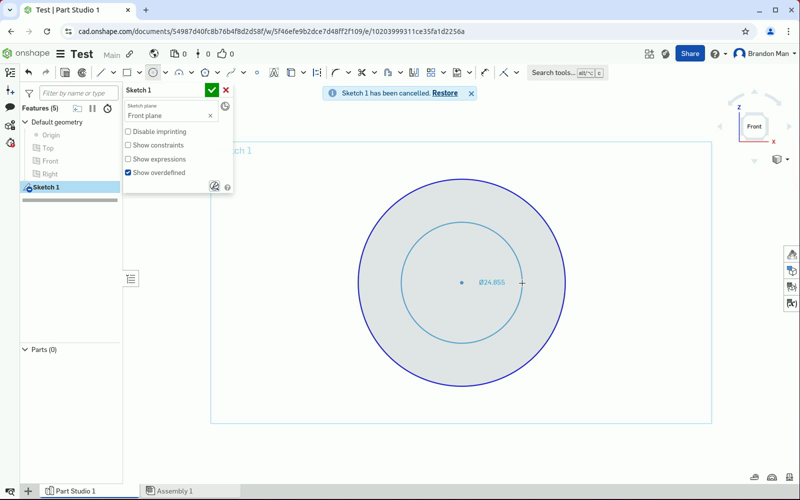
click(522, 282)
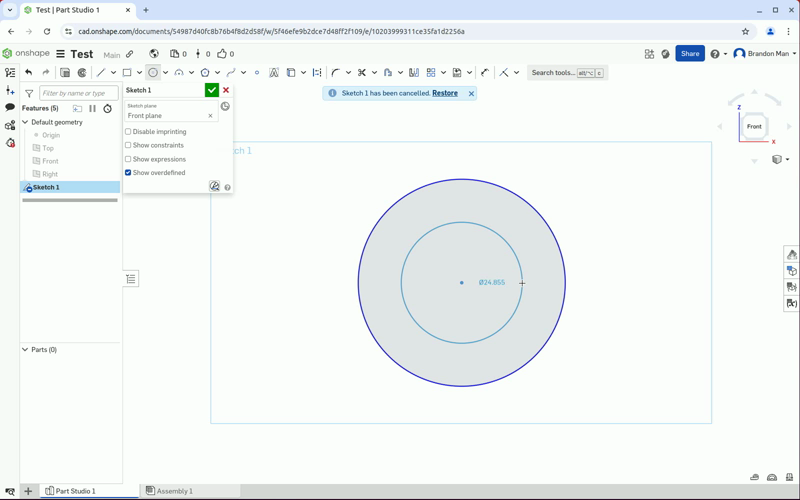
key(esc)
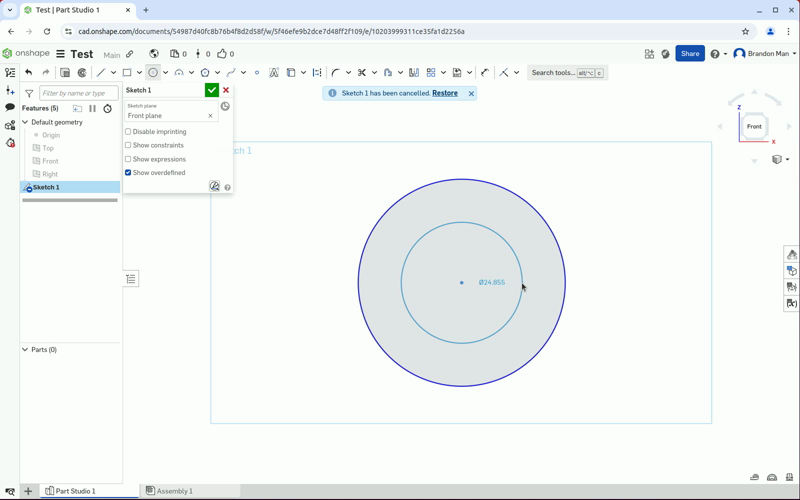
mouse_move(524, 230)
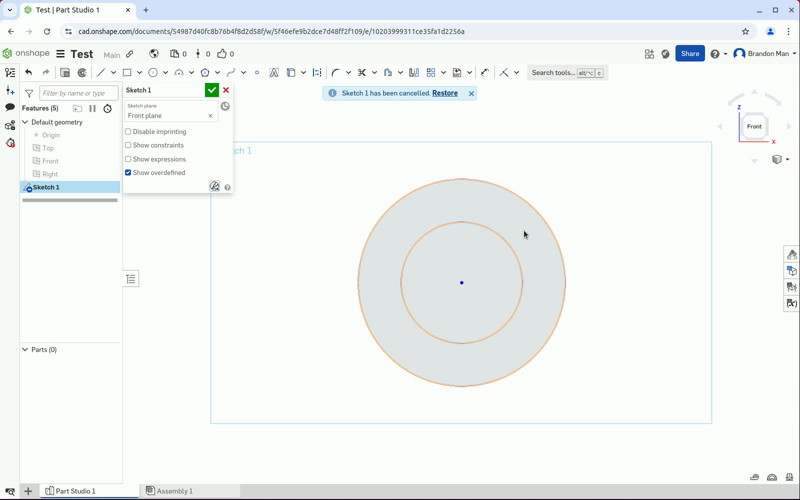
click(524, 230)
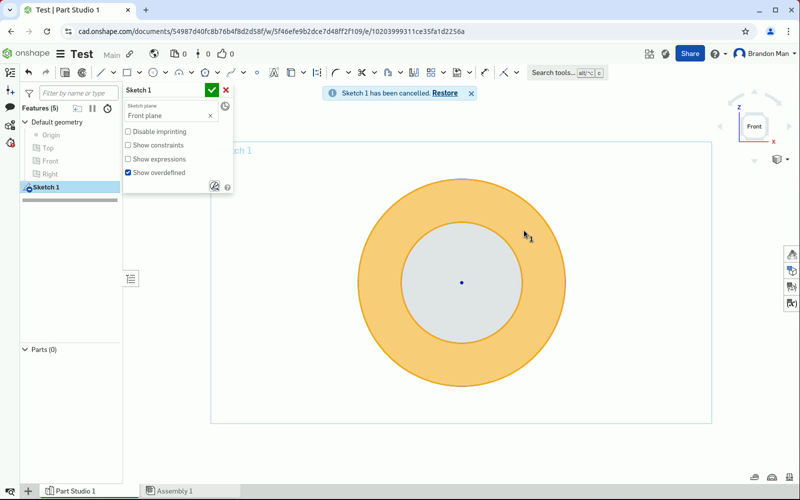
mouse_move(73, 352)
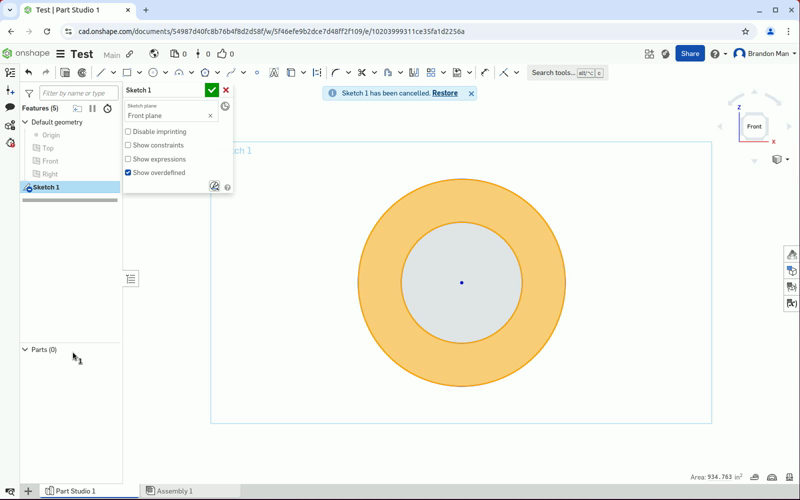
key(shift+y)
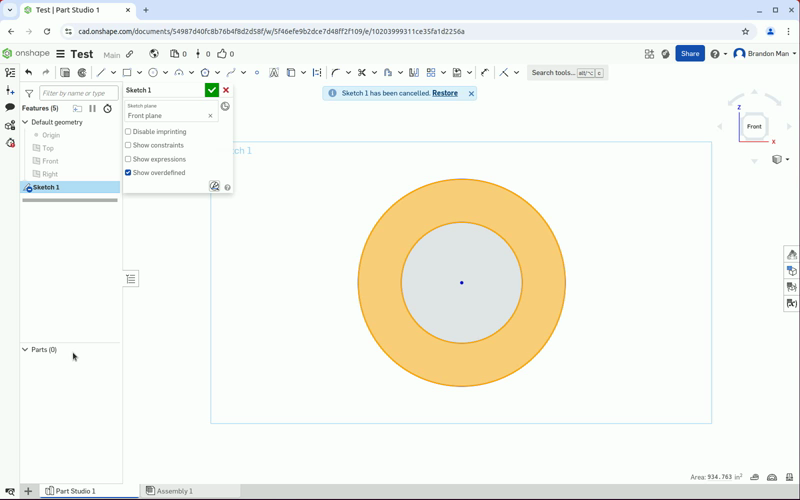
key(shift+e)
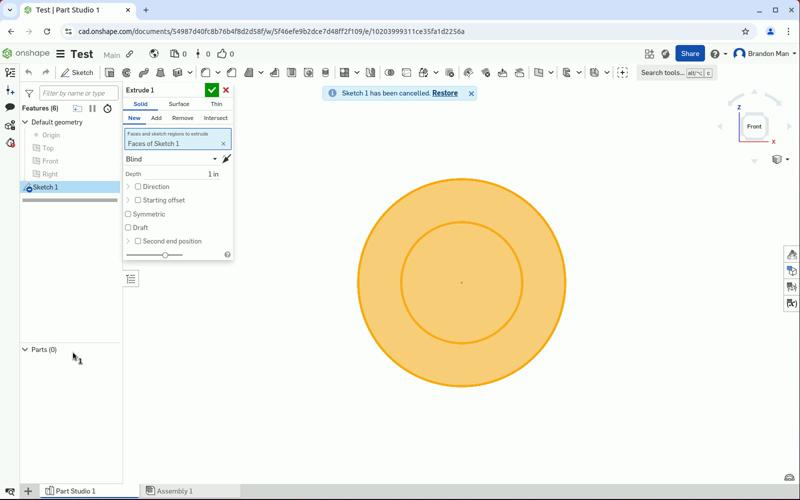
mouse_move(143, 106)
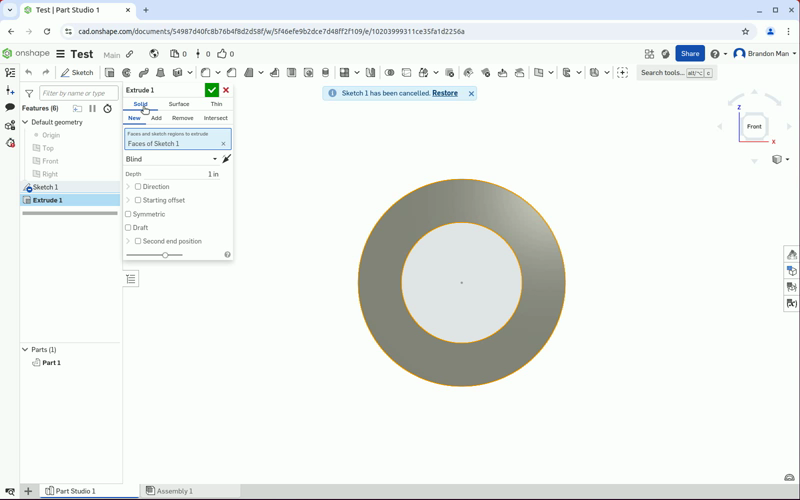
click(143, 106)
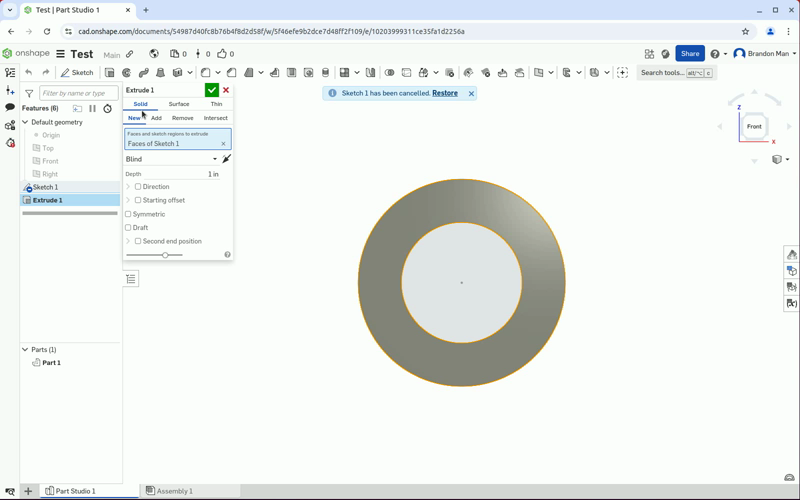
mouse_move(137, 120)
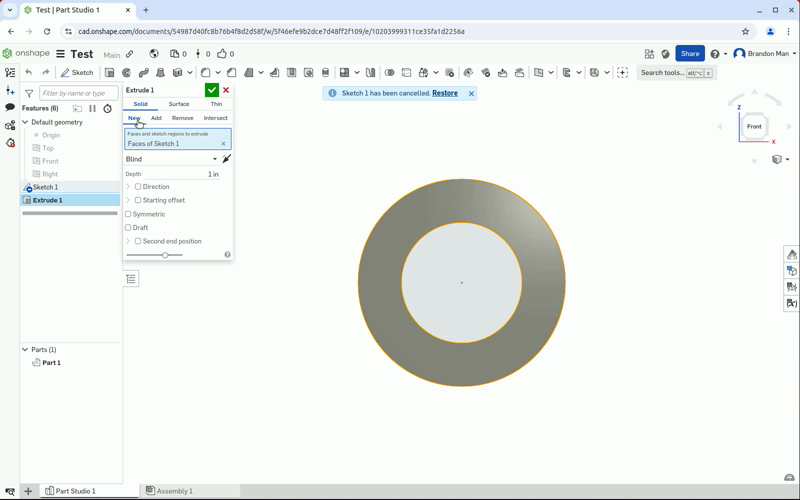
click(137, 120)
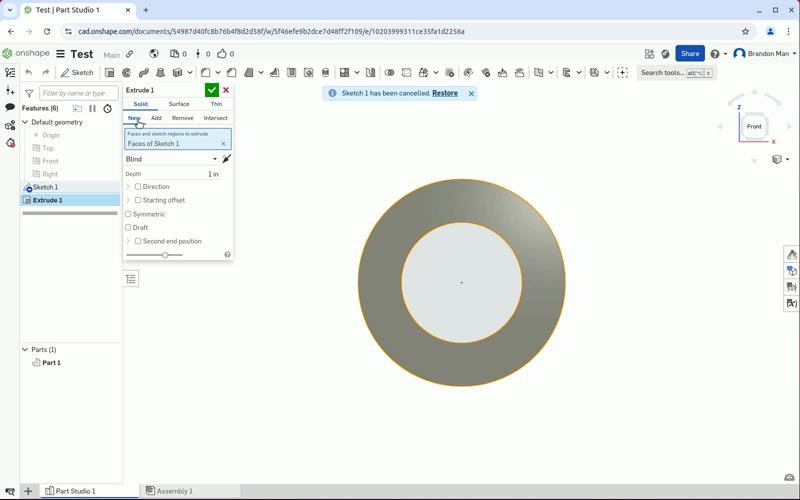
key(tab, 4)
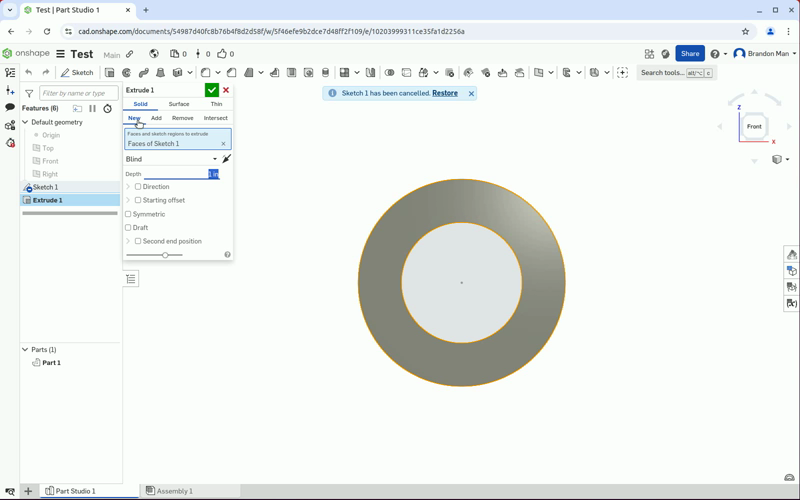
text(12.517)
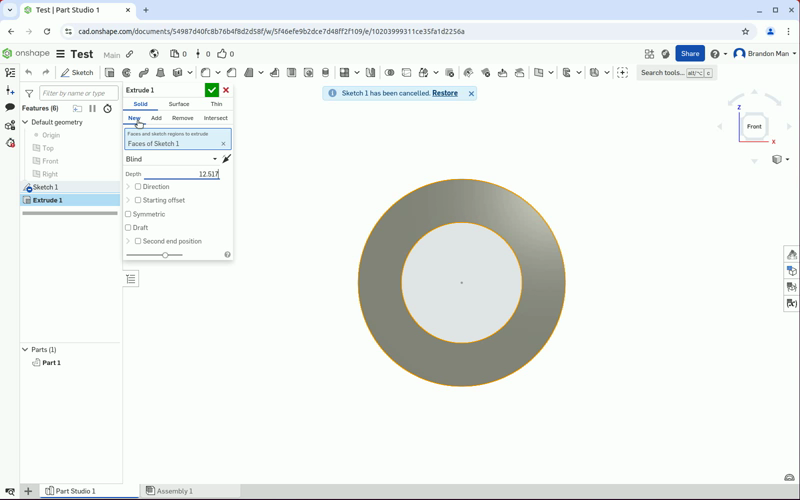
key(enter)
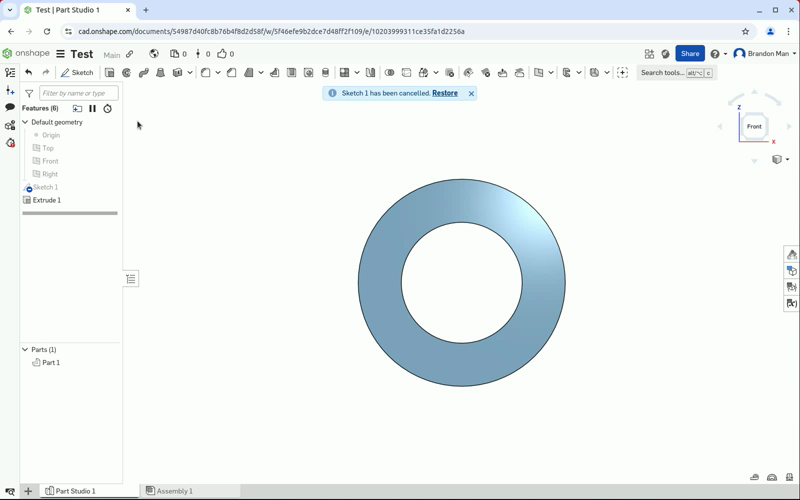
key(shift+h)
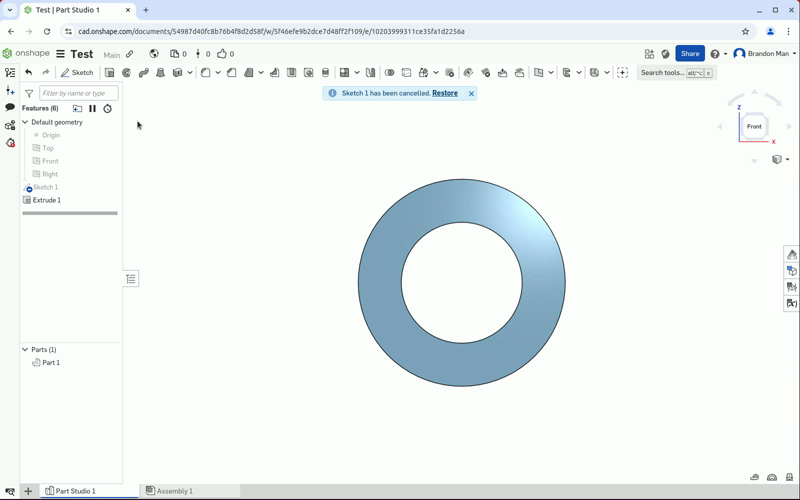
key(shift+h)
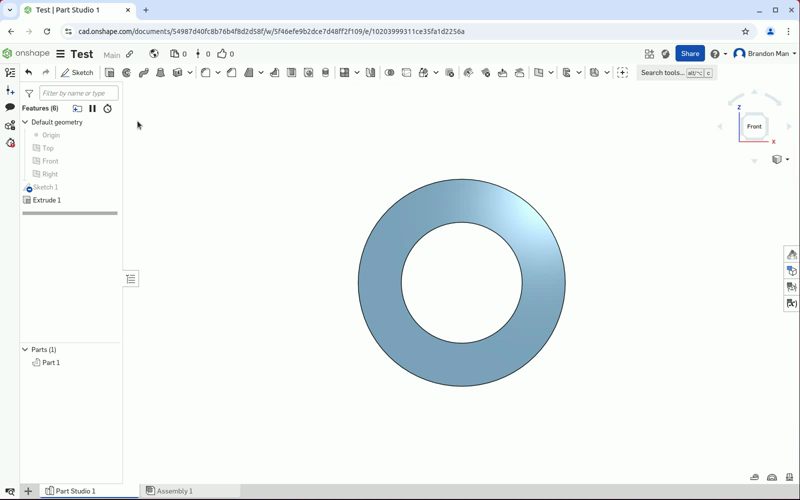
mouse_move(73, 189)
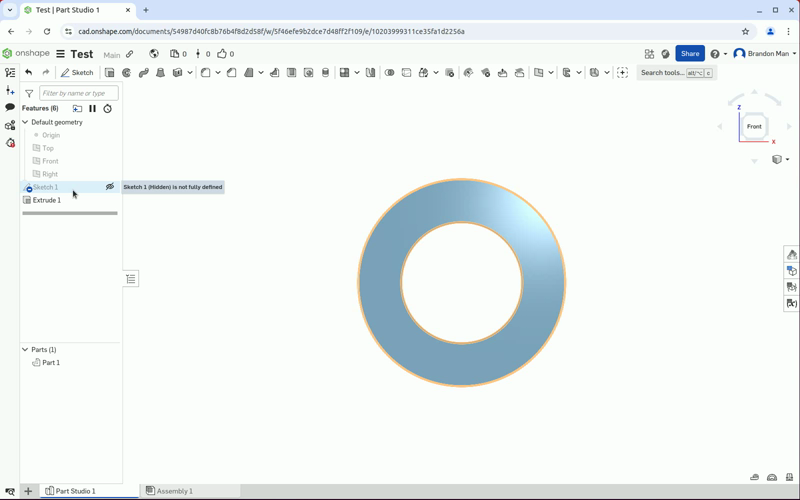
click(73, 189)
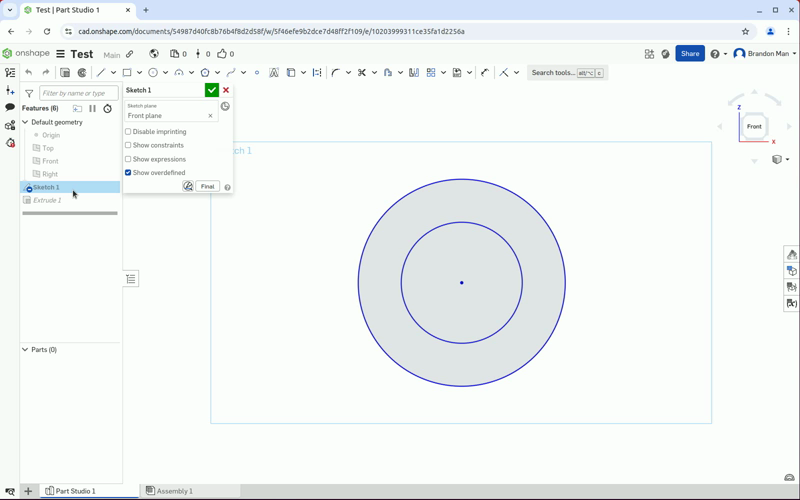
mouse_move(229, 92)
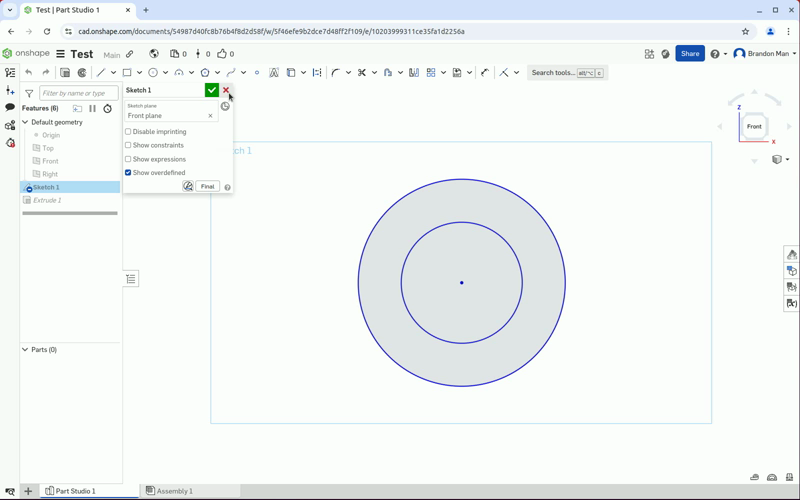
click(229, 92)
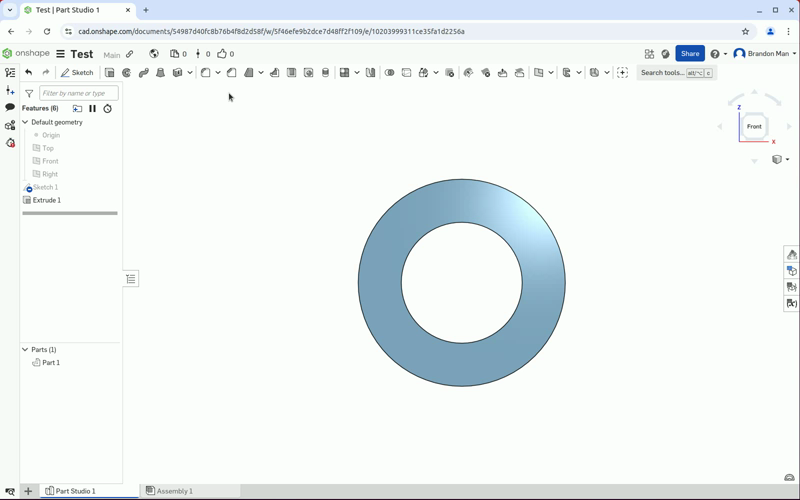
mouse_move(541, 75)
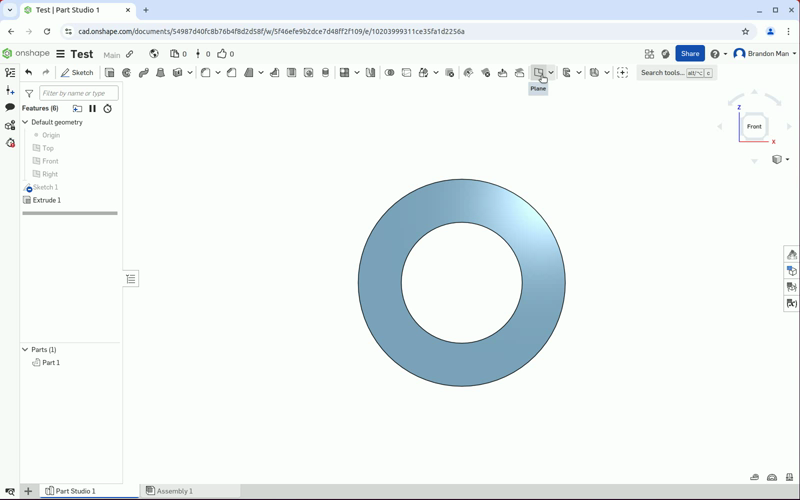
click(541, 75)
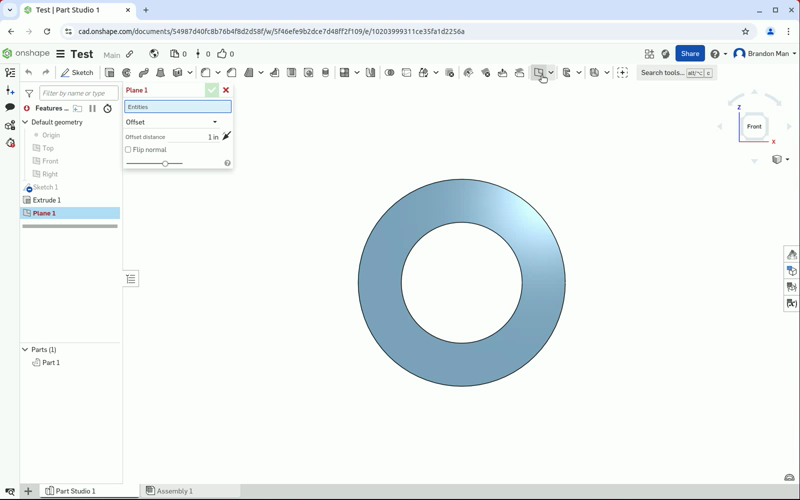
mouse_move(73, 163)
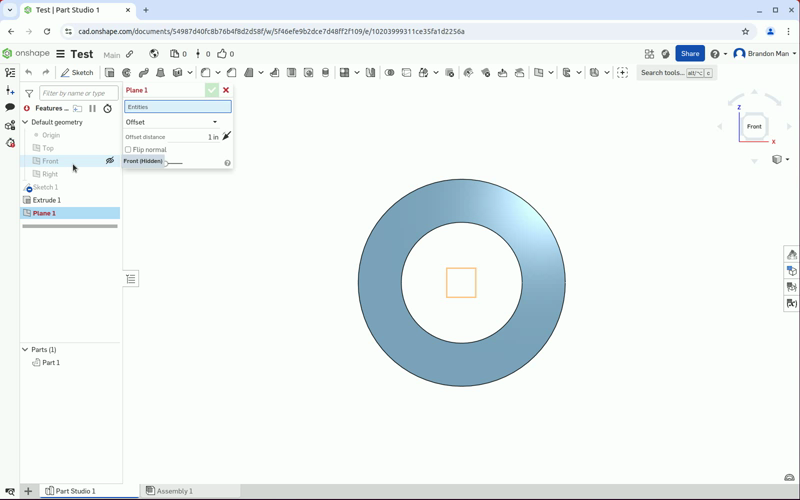
click(73, 163)
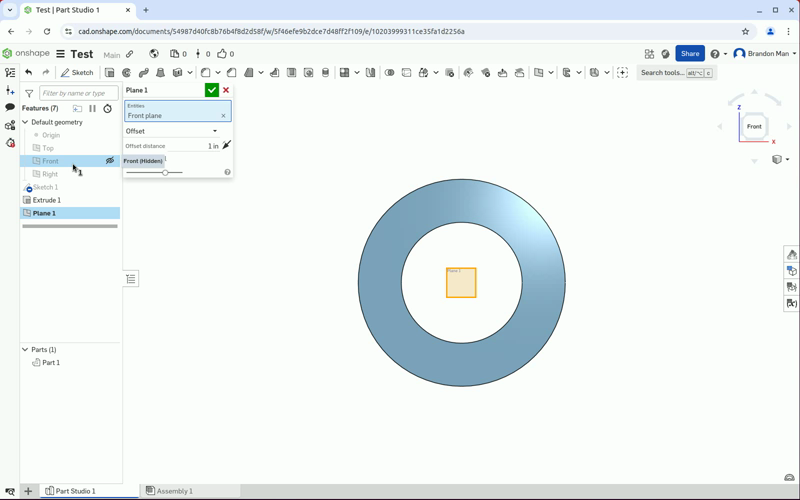
key(tab, 2)
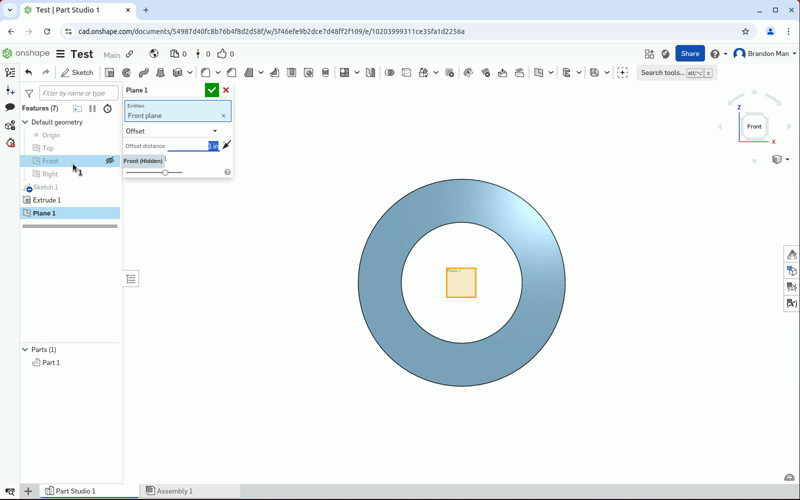
text(12.509)
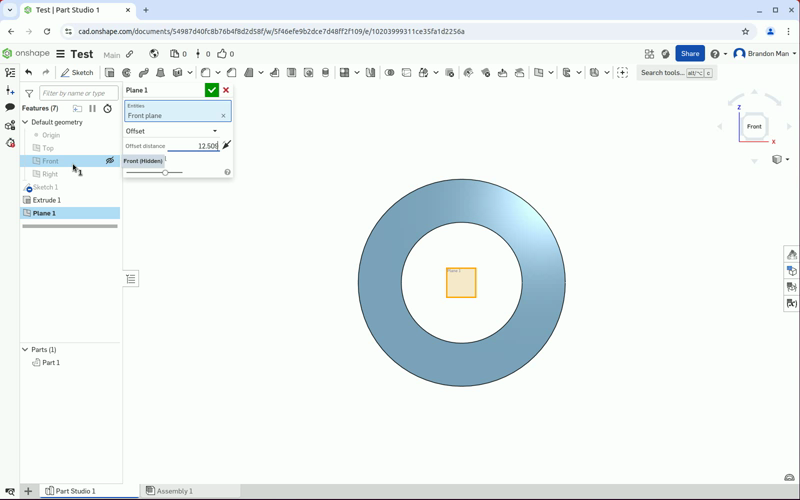
key(enter, 2)
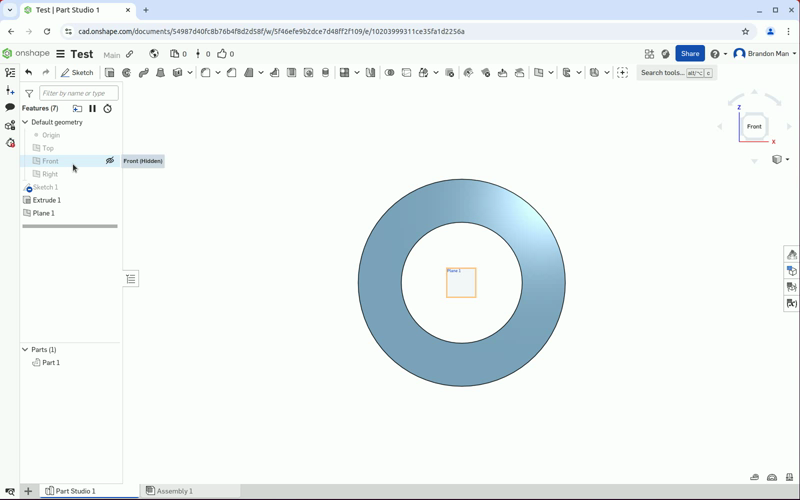
key(shift+s)
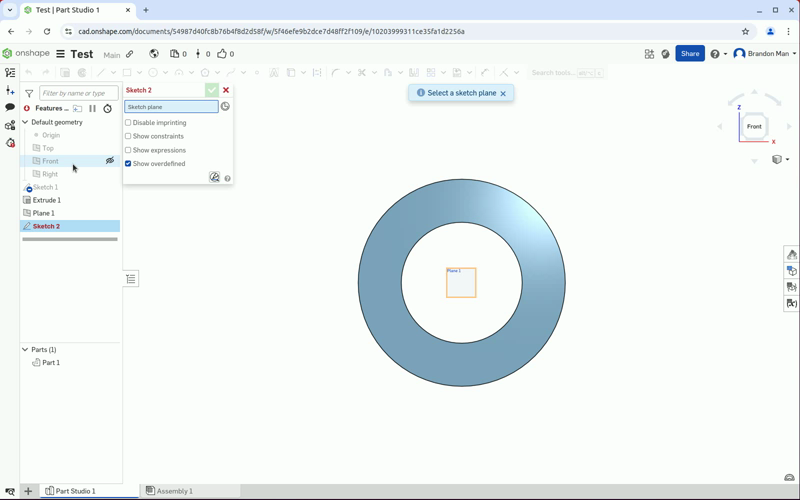
mouse_move(73, 215)
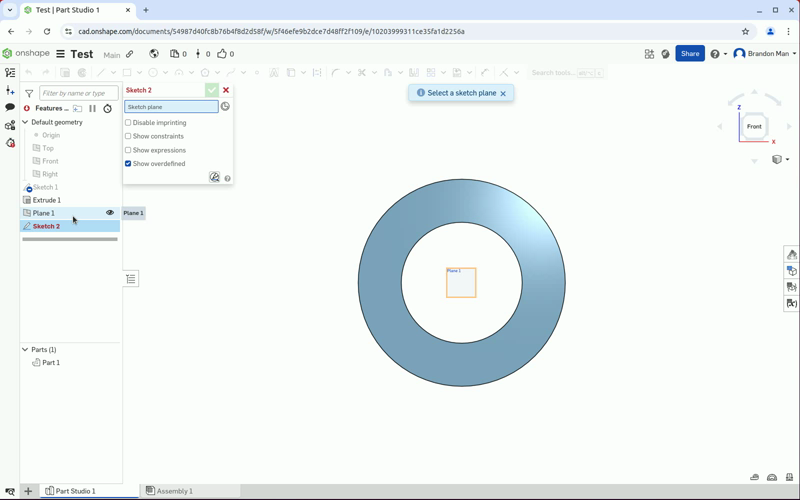
click(73, 215)
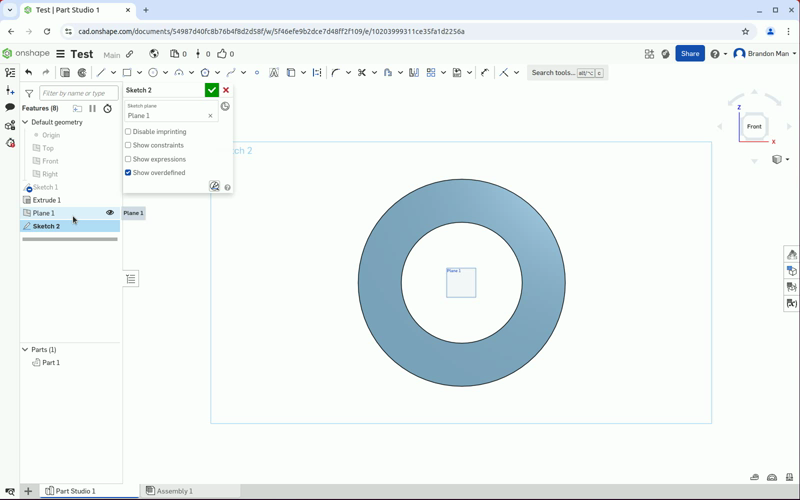
mouse_move(73, 352)
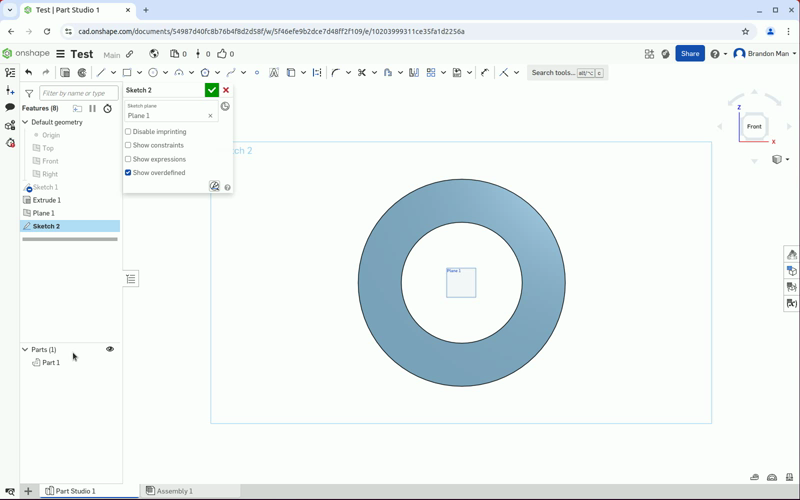
key(y)
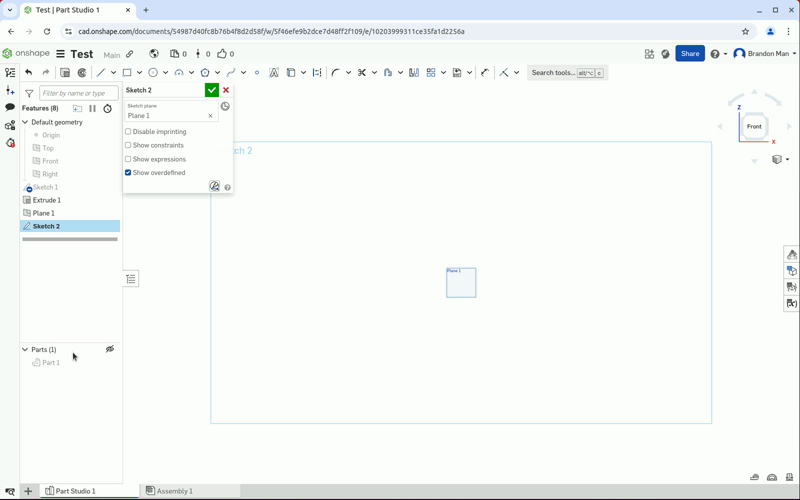
key(c)
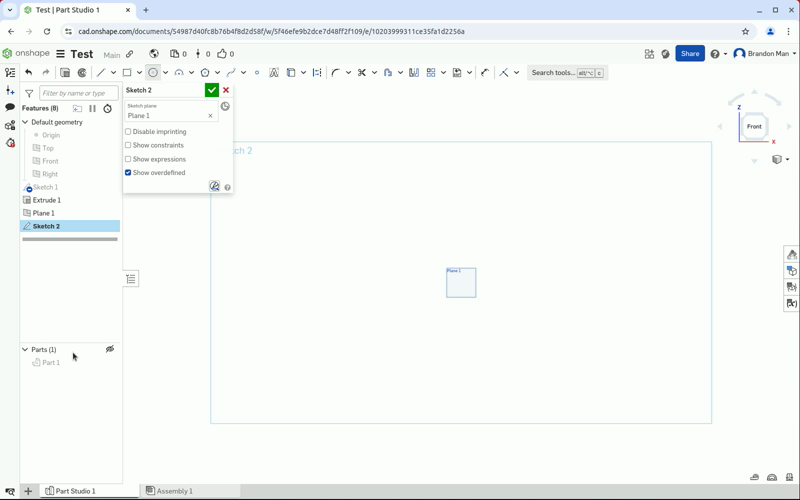
key_down(shift)
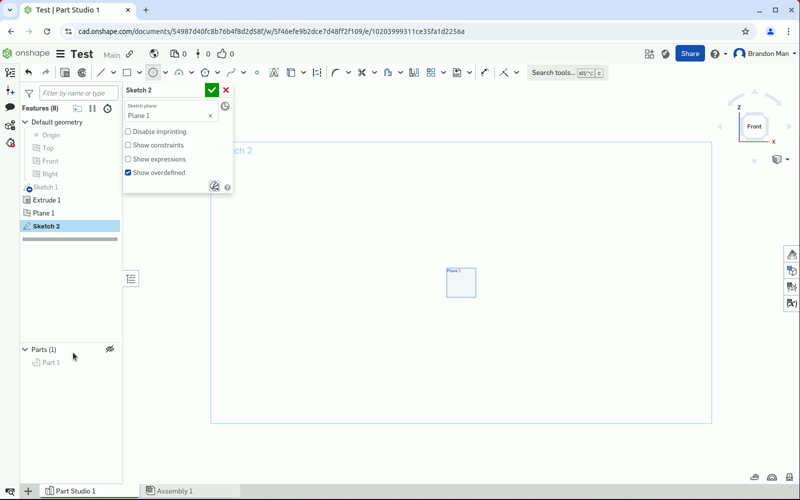
mouse_move(461, 282)
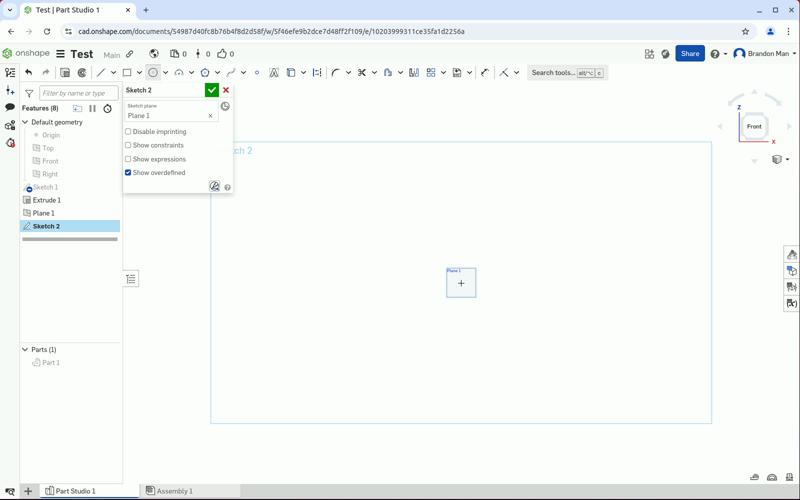
click(461, 282)
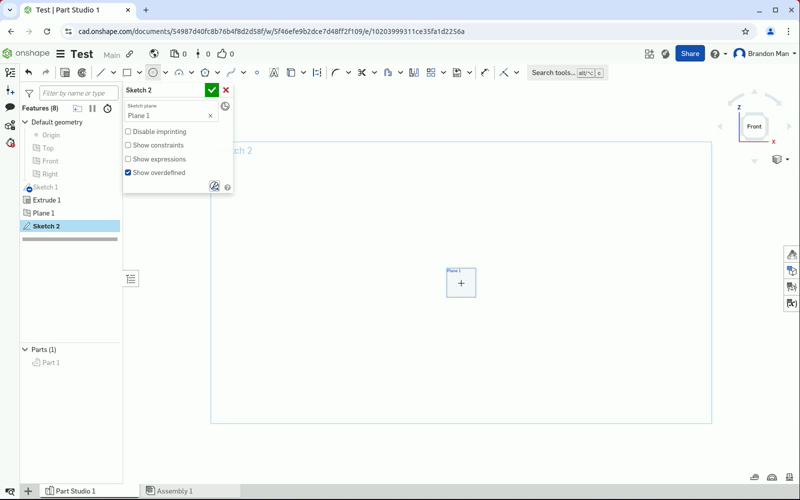
key_up(shift)
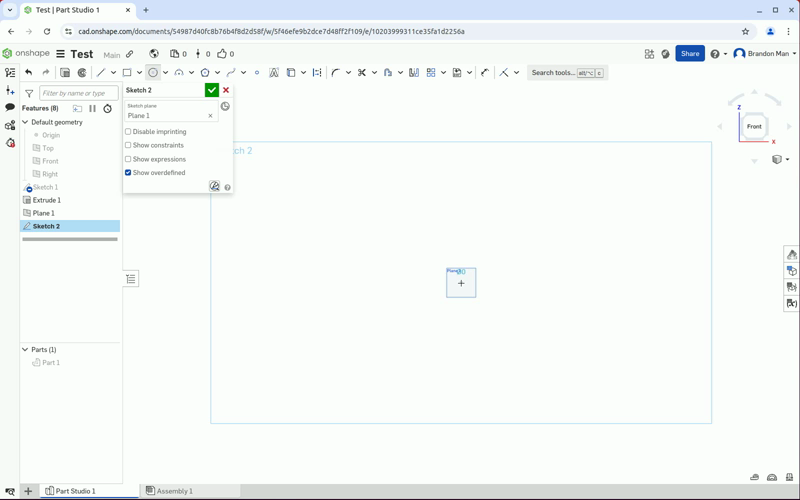
mouse_move(543, 282)
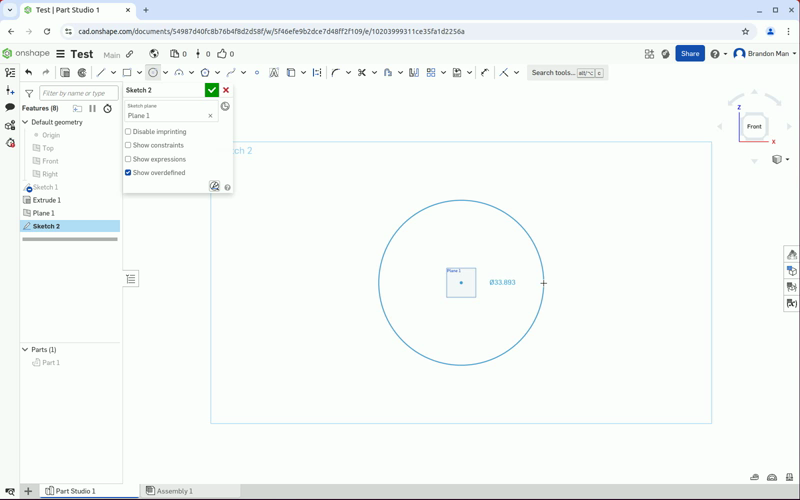
click(543, 282)
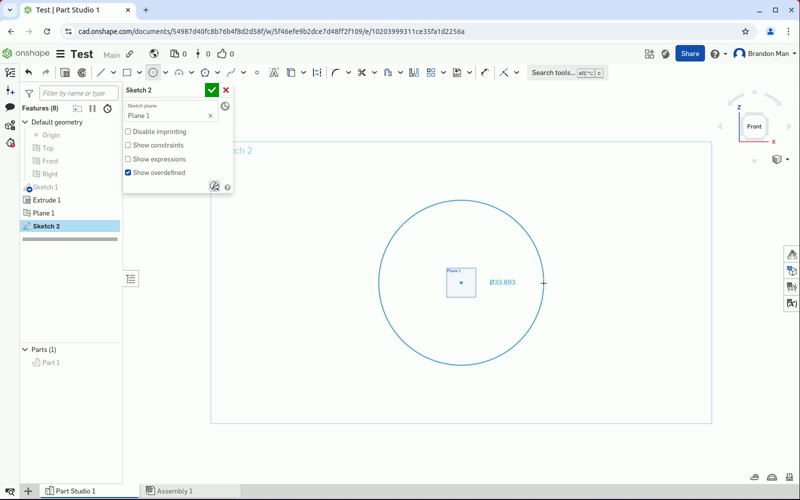
key(esc)
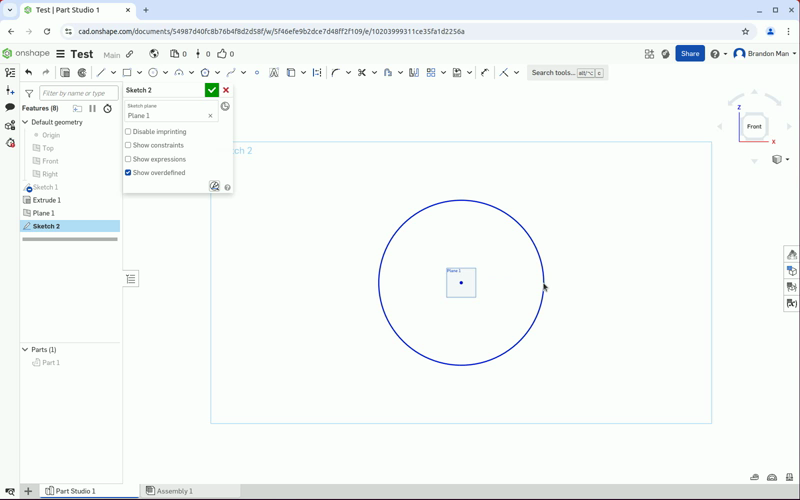
key(c)
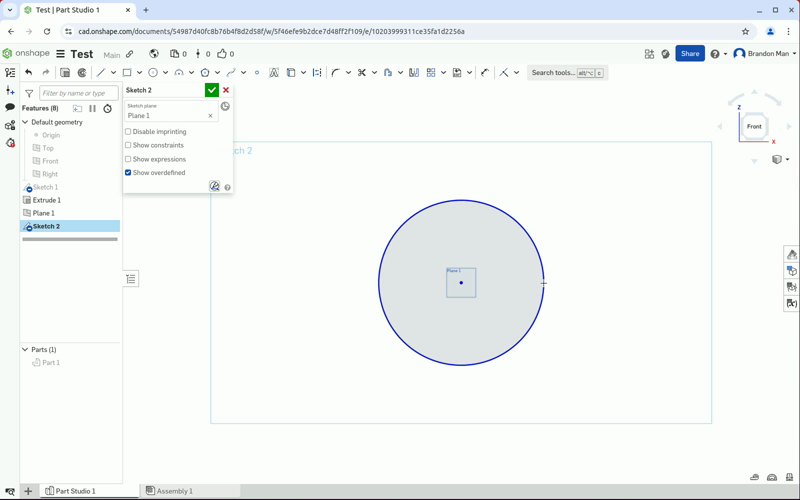
key_down(shift)
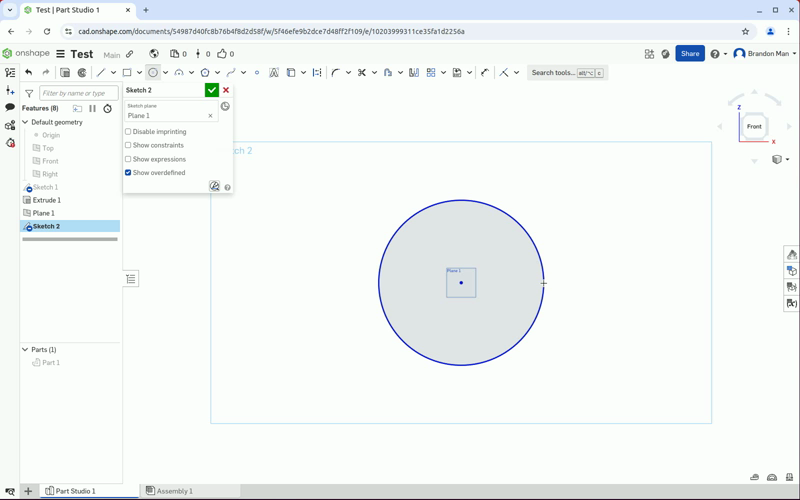
mouse_move(461, 282)
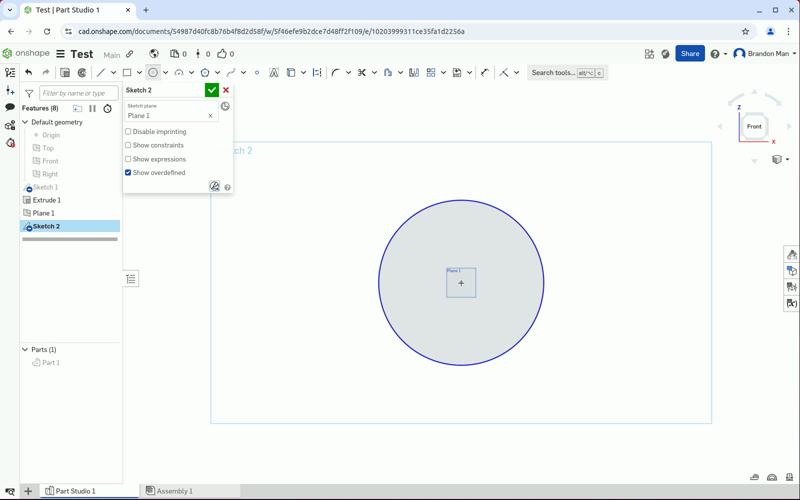
click(461, 282)
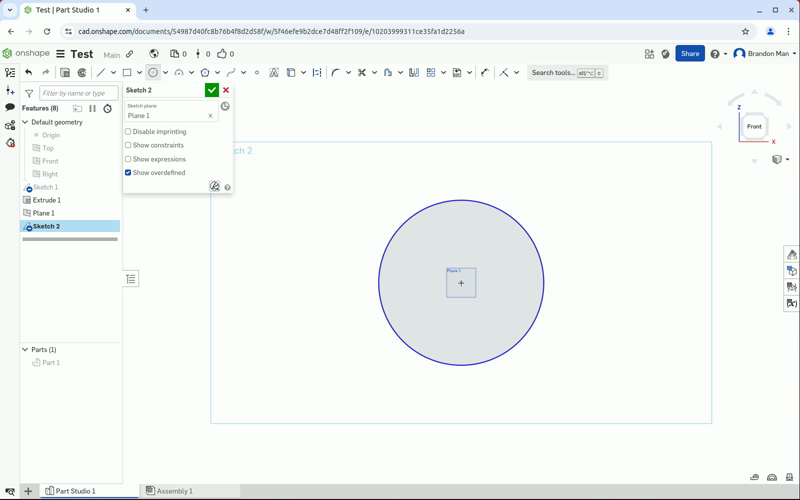
key_up(shift)
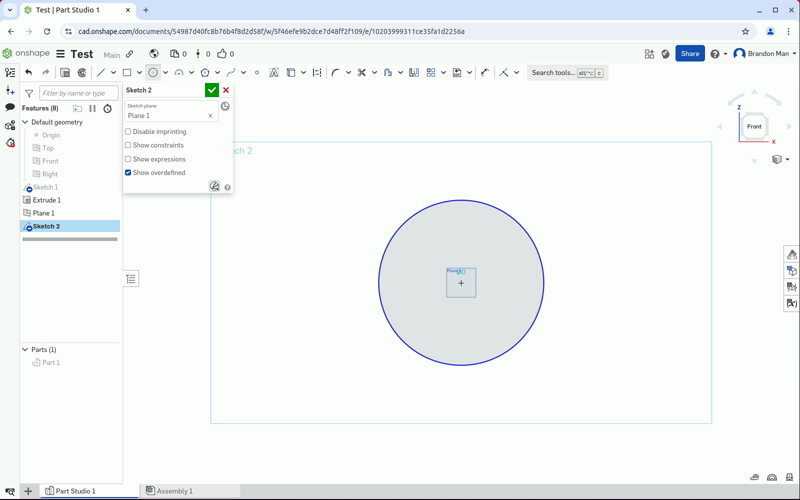
mouse_move(523, 282)
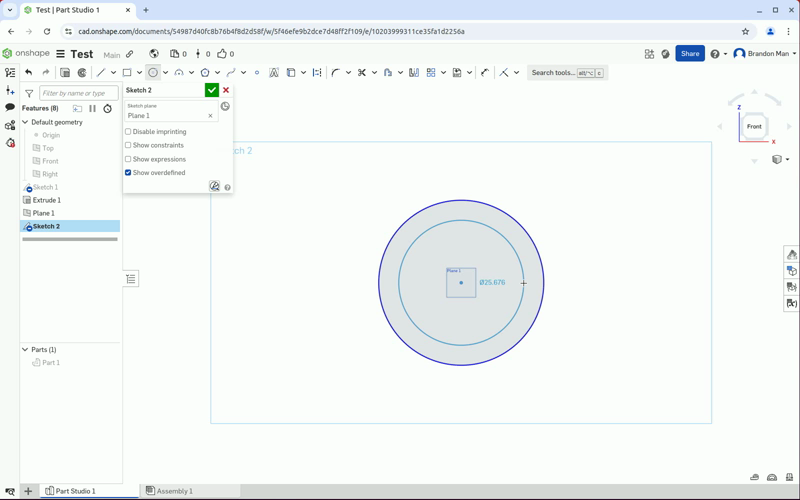
click(523, 282)
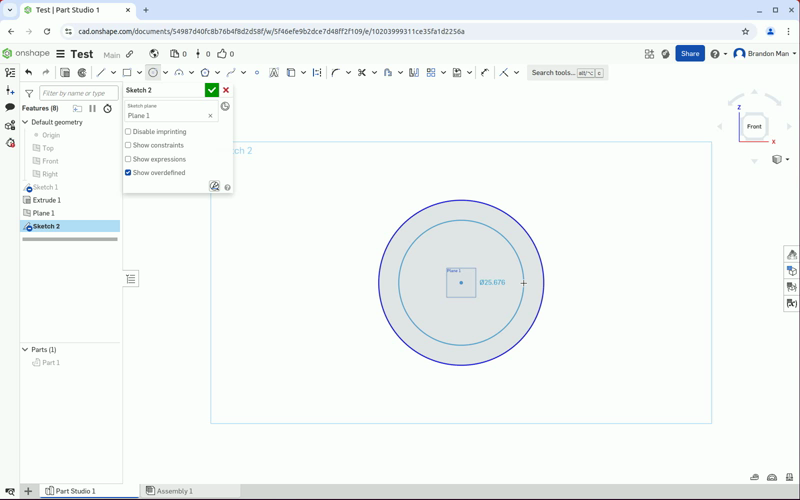
key(esc)
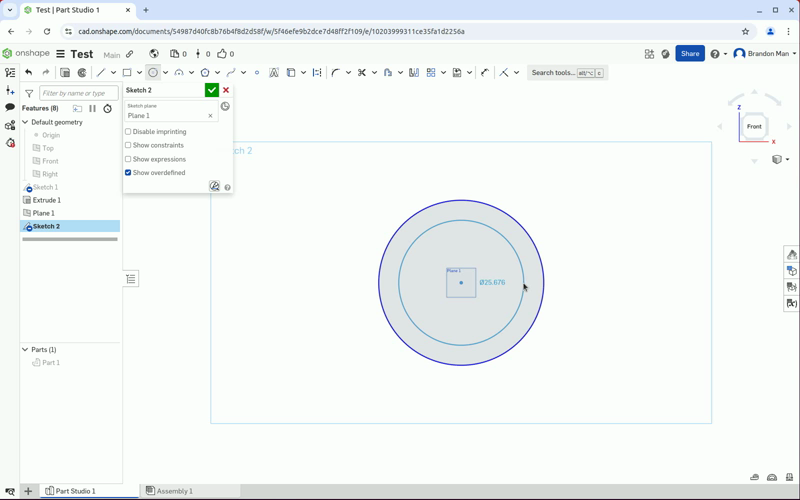
mouse_move(407, 233)
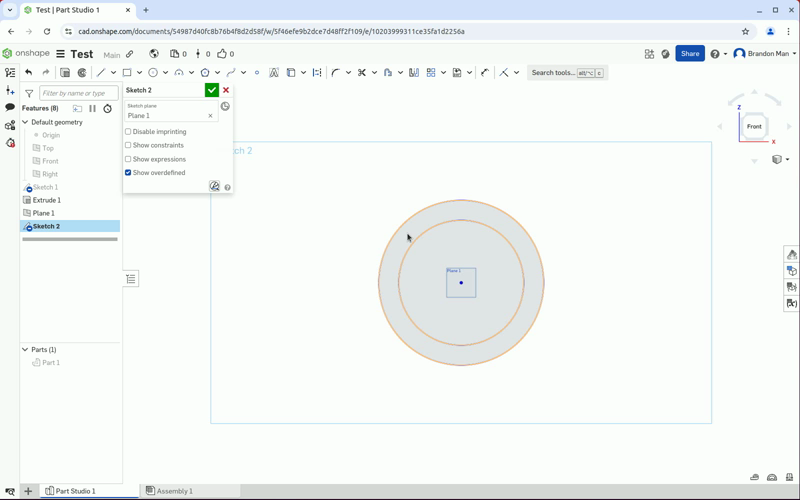
click(407, 233)
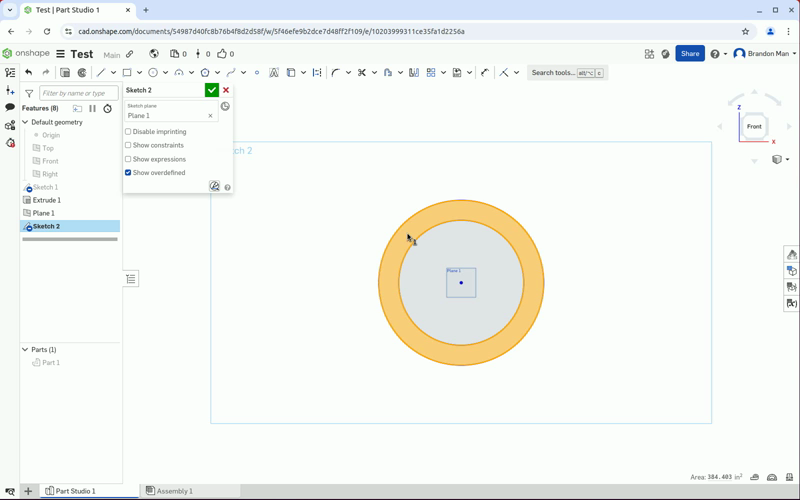
mouse_move(73, 352)
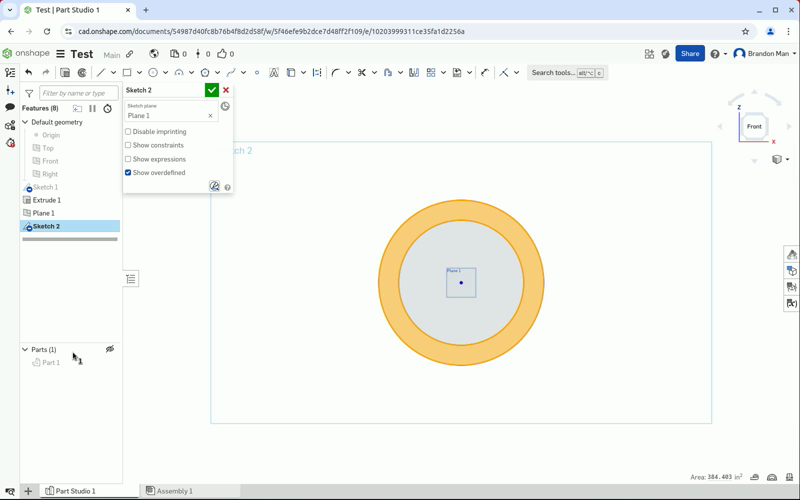
key(shift+y)
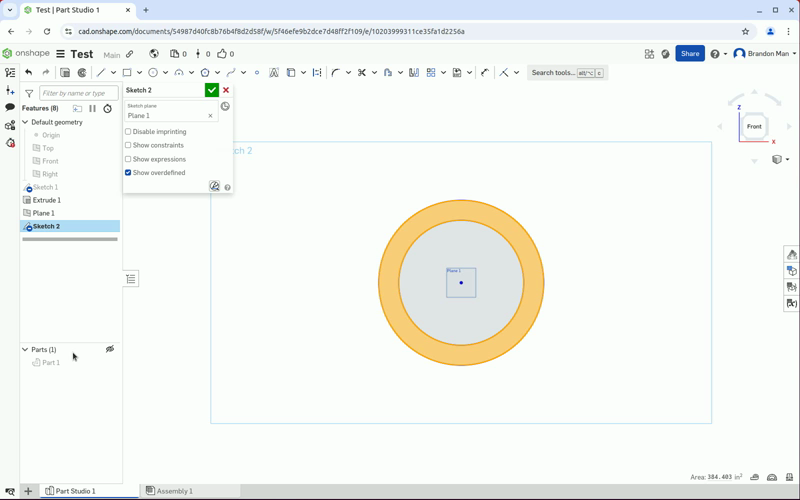
key(shift+e)
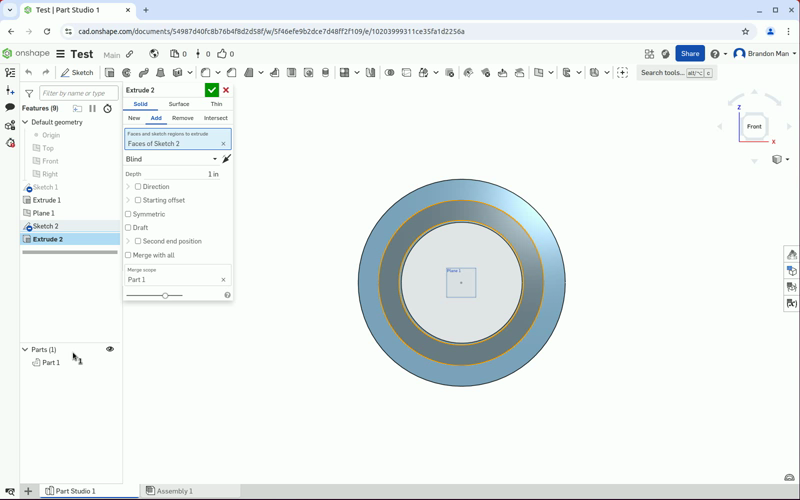
mouse_move(143, 106)
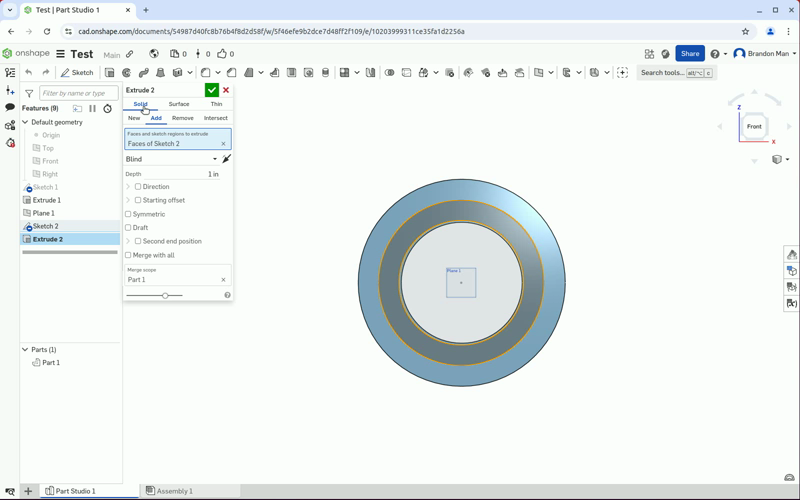
click(143, 106)
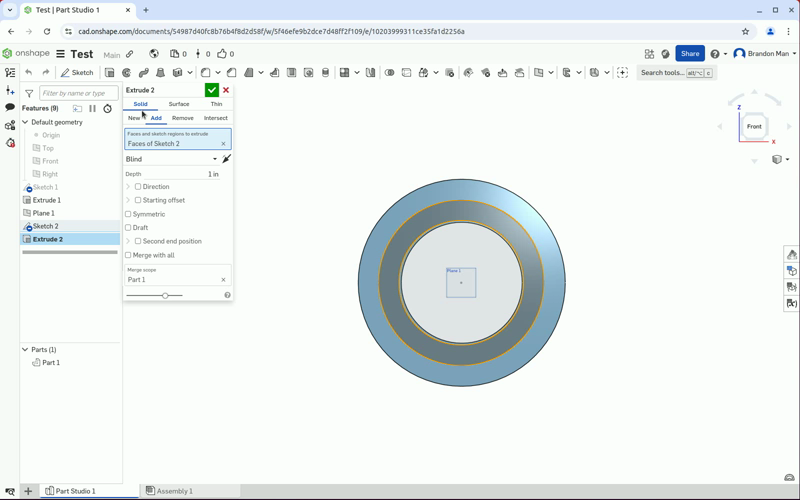
mouse_move(137, 120)
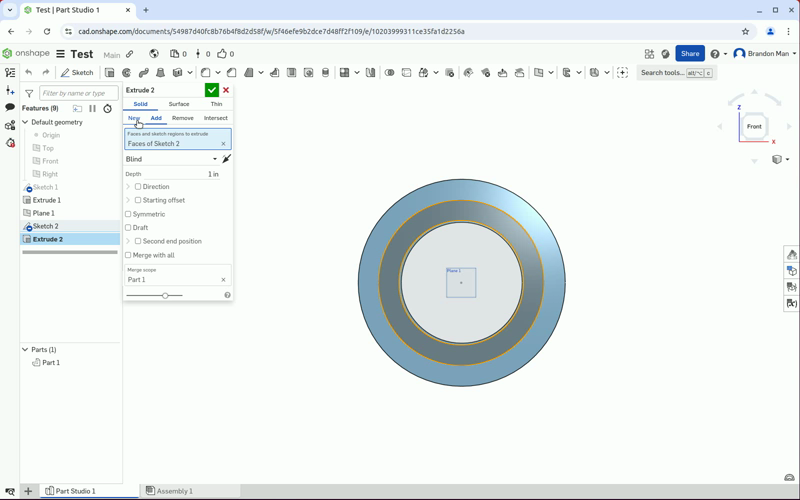
click(137, 120)
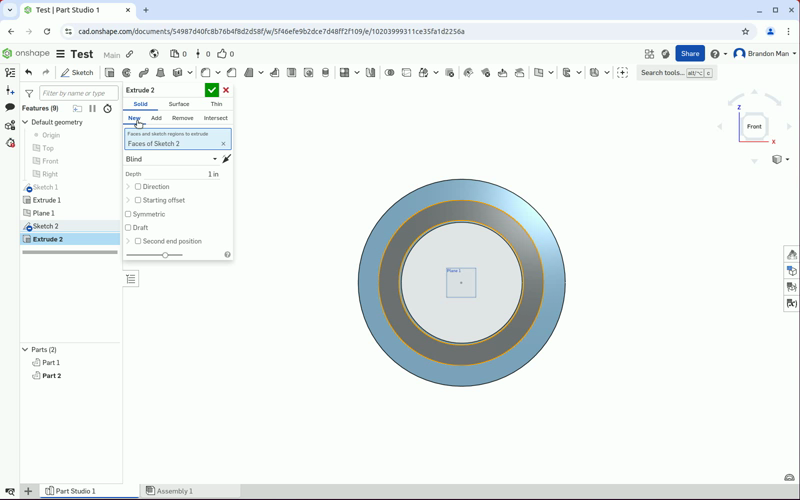
key(tab, 4)
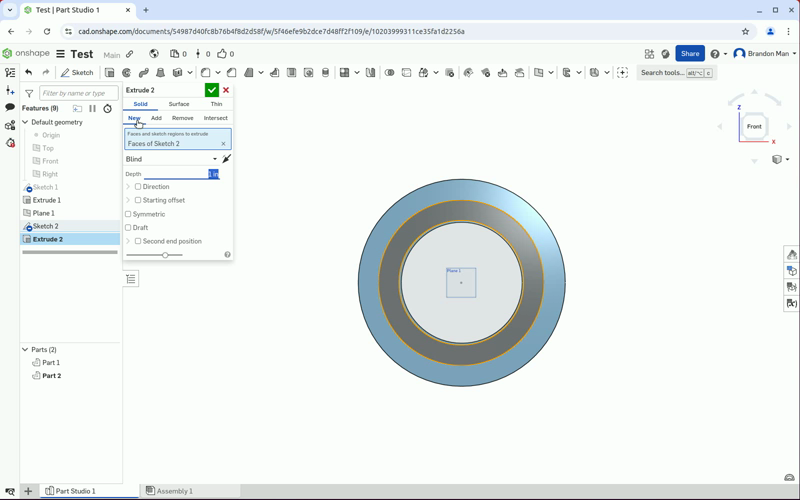
text(10.591)
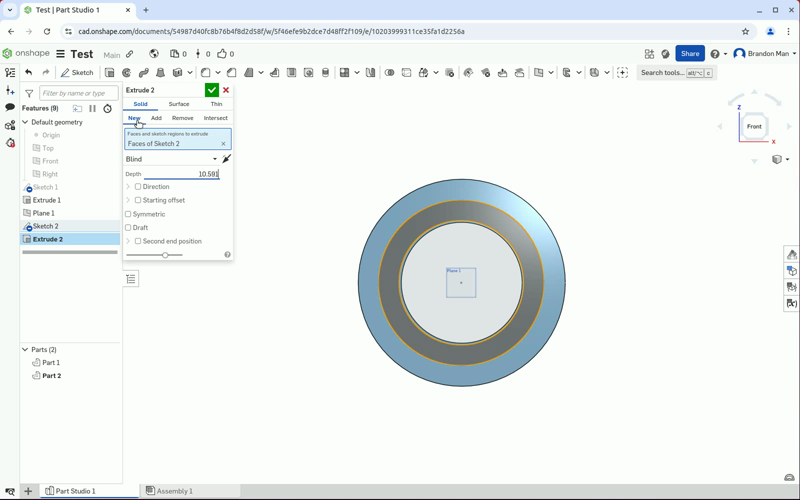
key(enter)
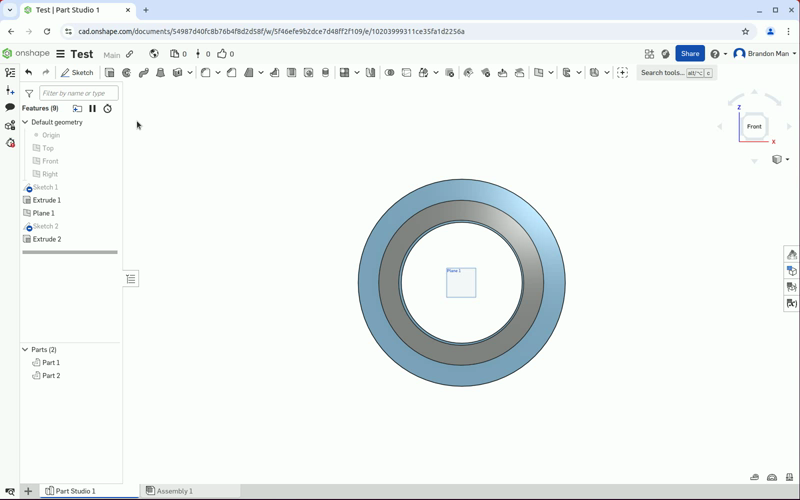
key(shift+h)
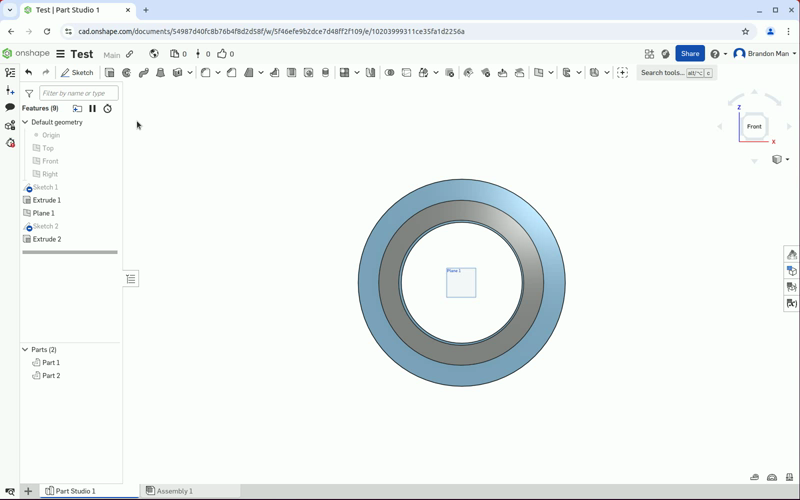
key(shift+h)
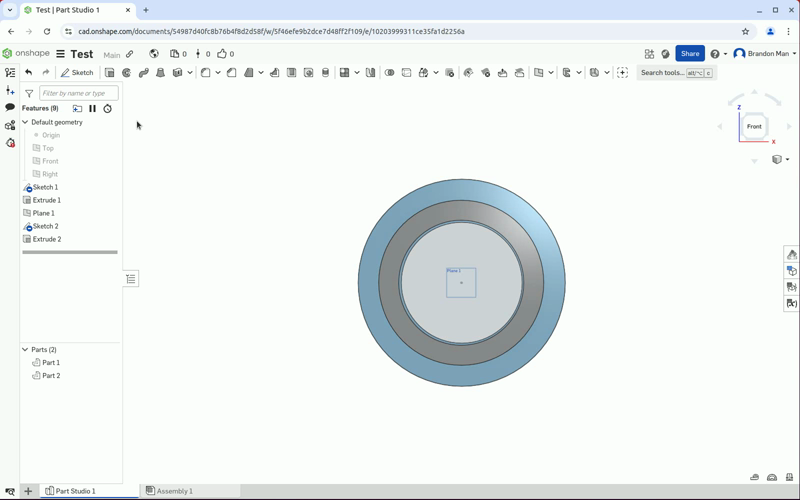
key(shift+7)
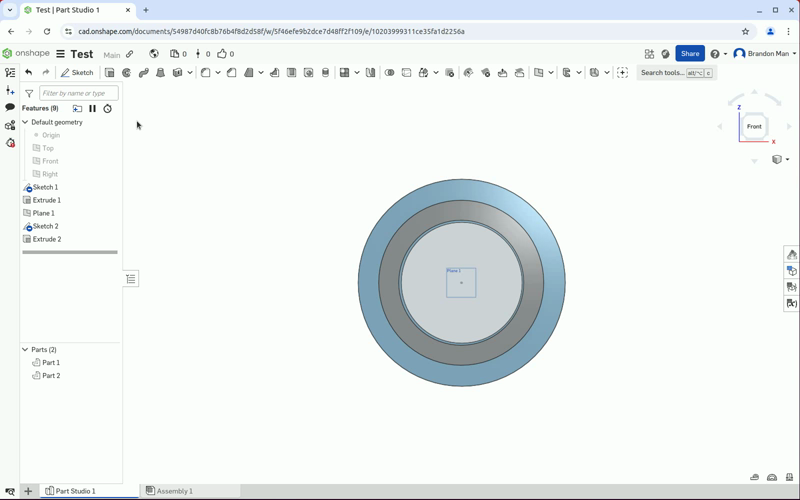
key(left, 2)
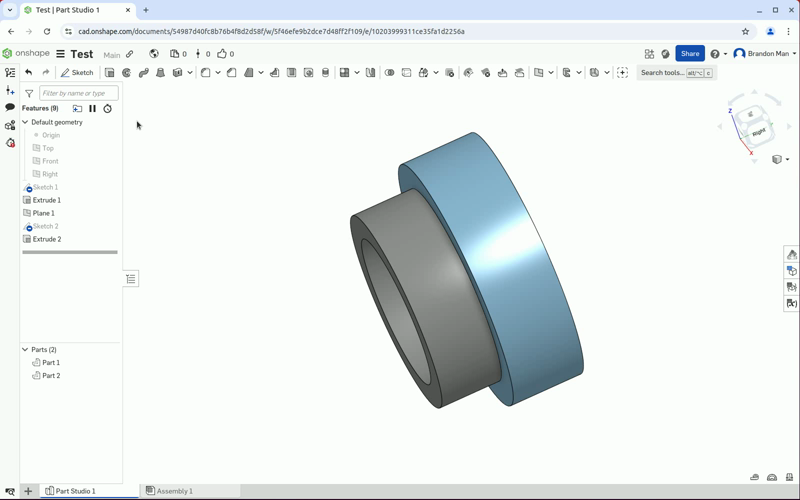
key(down, 2)
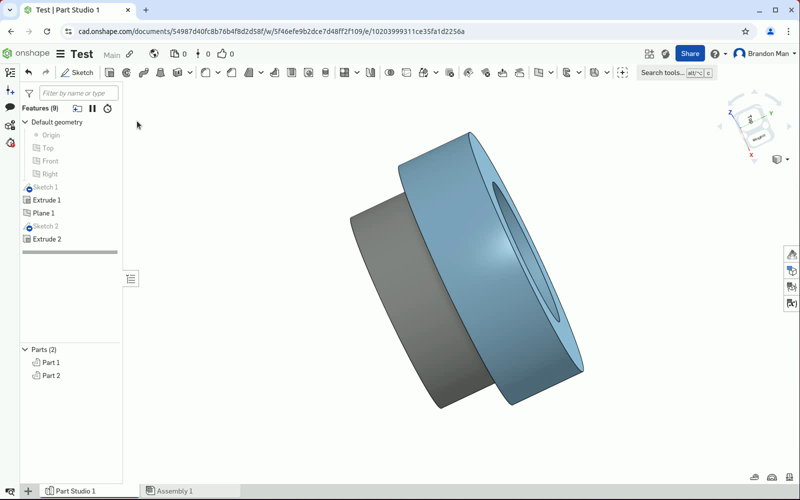
key(up, 2)
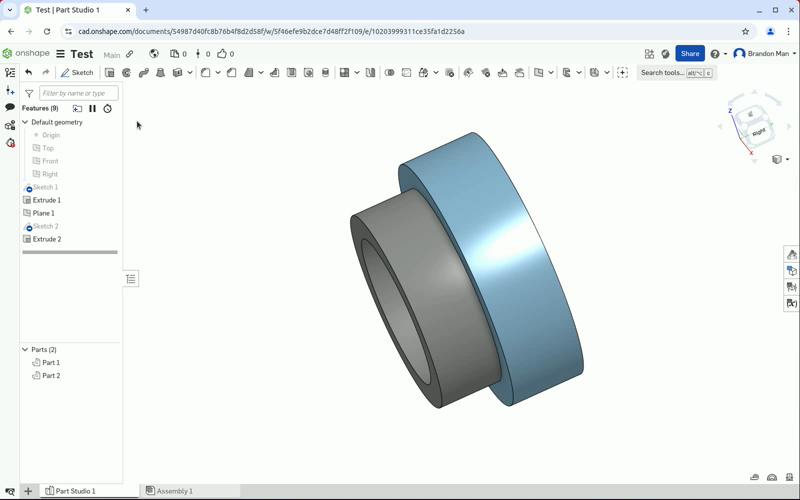
key(right, 2)
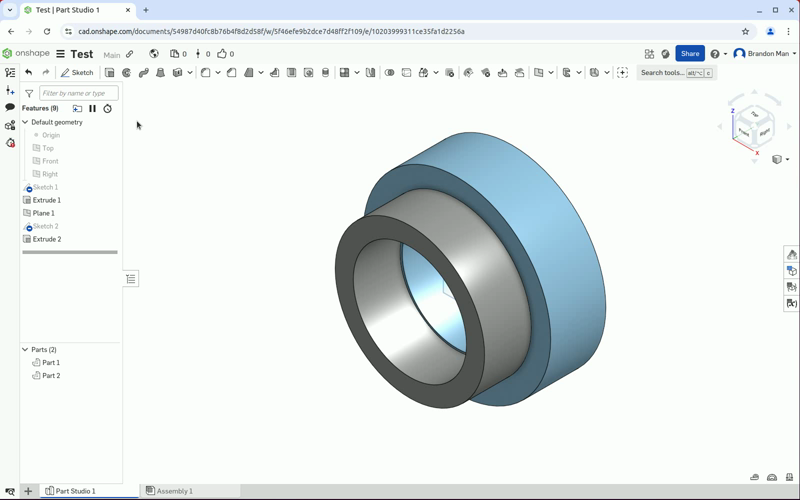
mouse_move(73, 189)
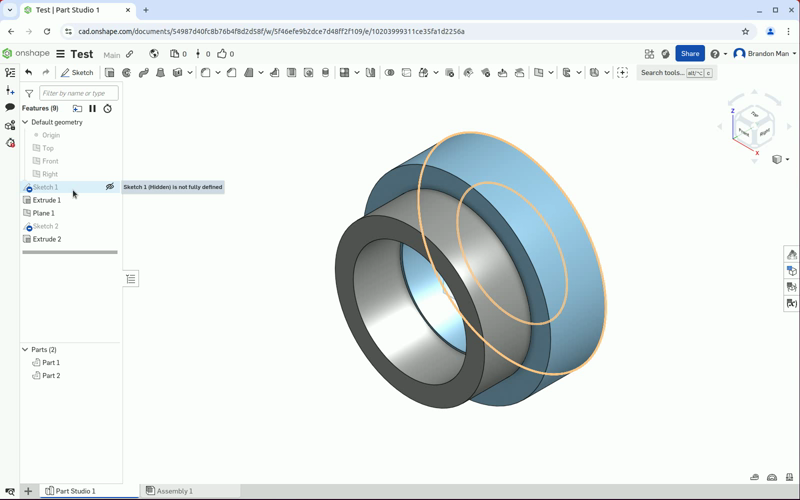
click(73, 189)